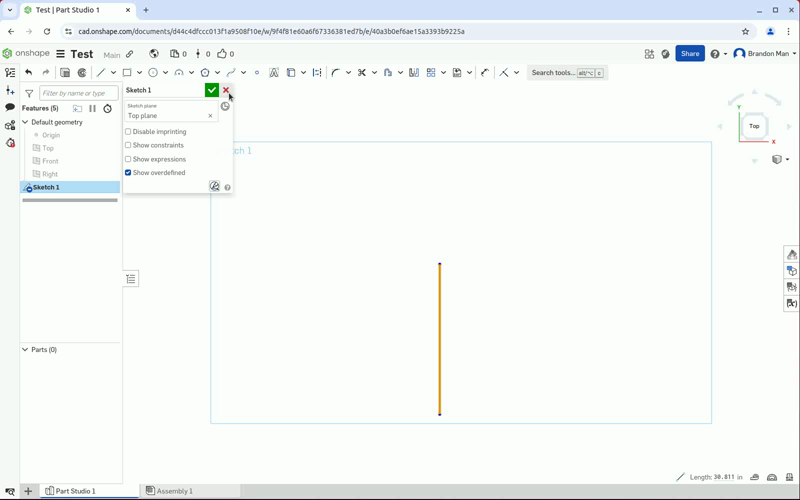
key(shift+h)
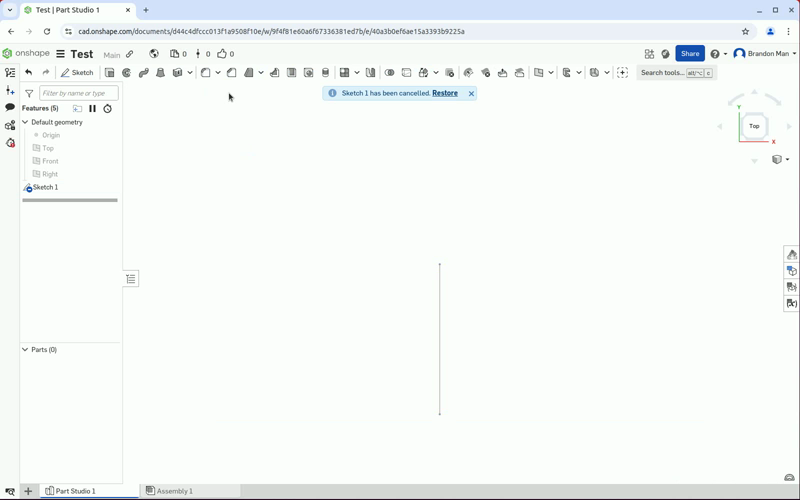
key(shift+s)
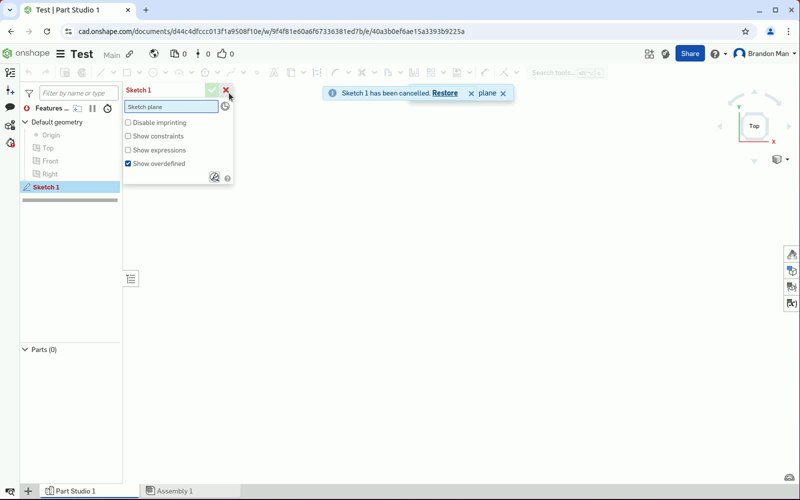
mouse_move(73, 150)
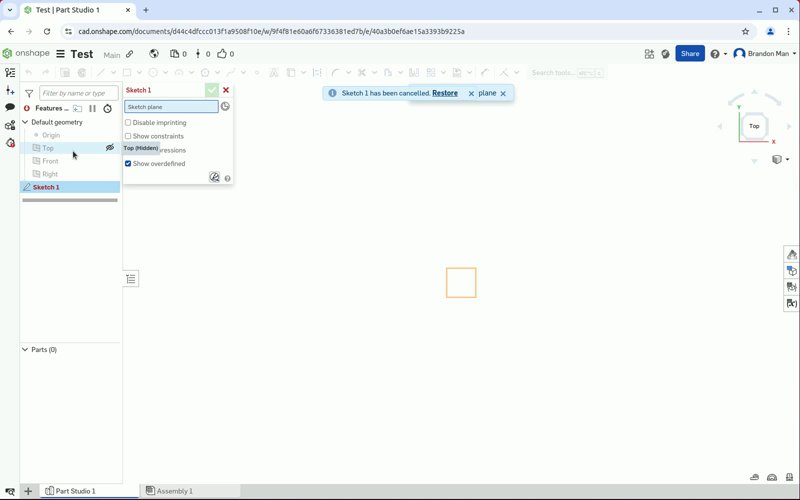
click(73, 150)
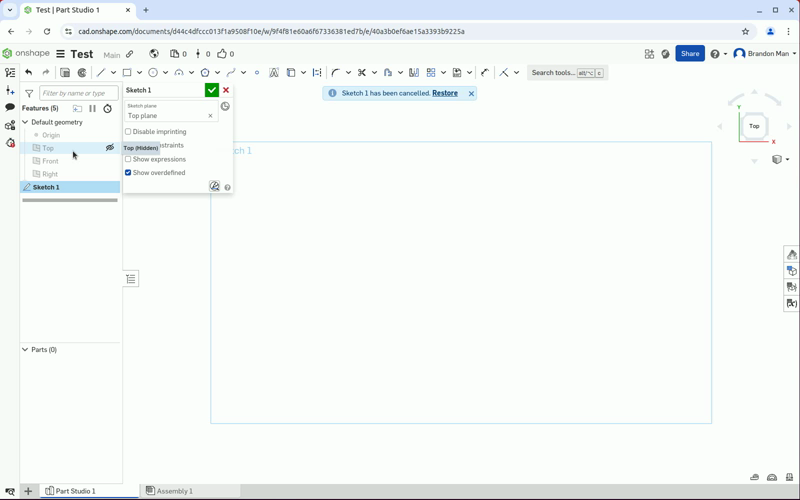
mouse_move(73, 352)
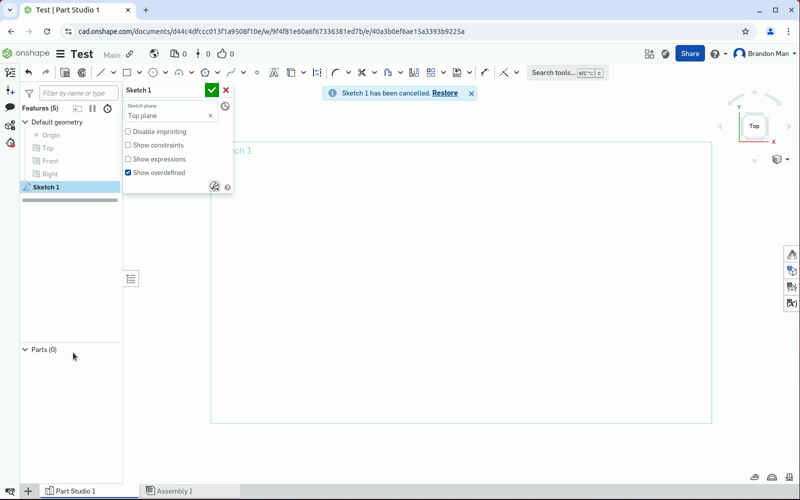
key(y)
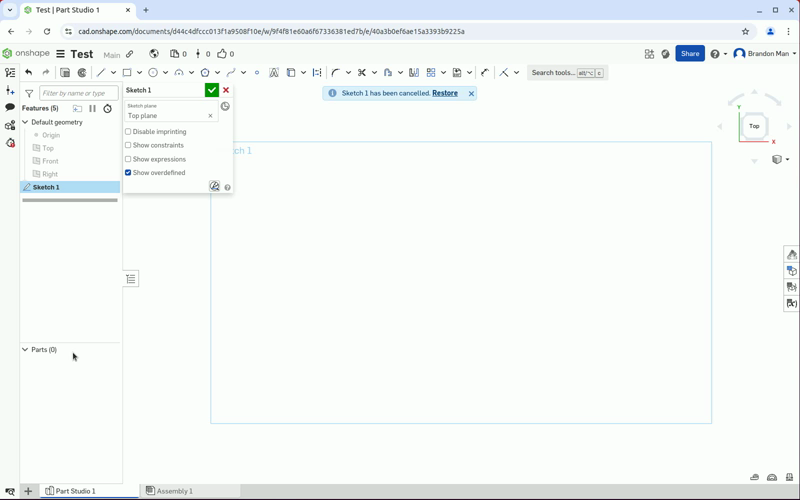
key(c)
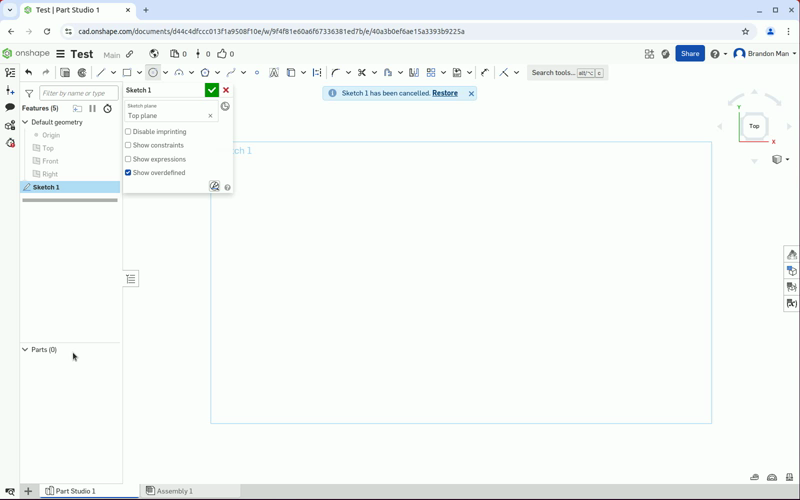
key_down(shift)
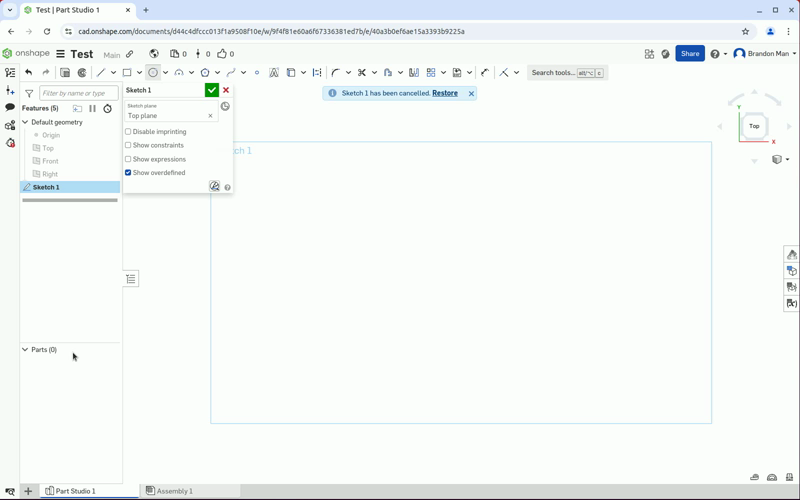
mouse_move(461, 282)
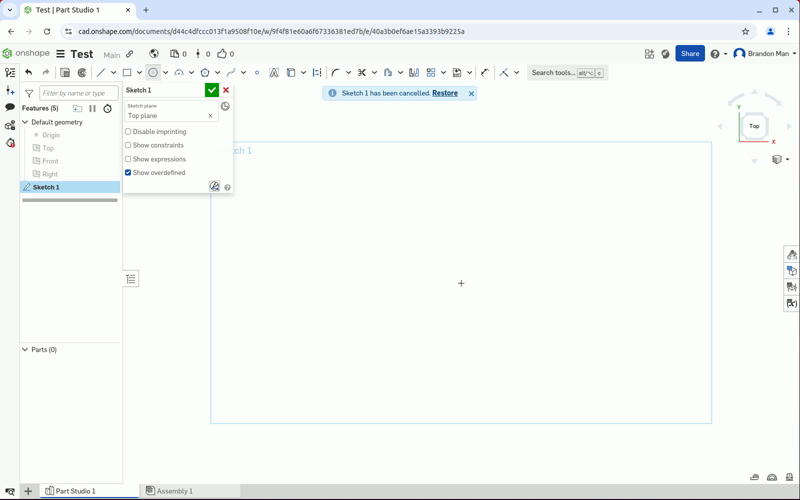
click(461, 282)
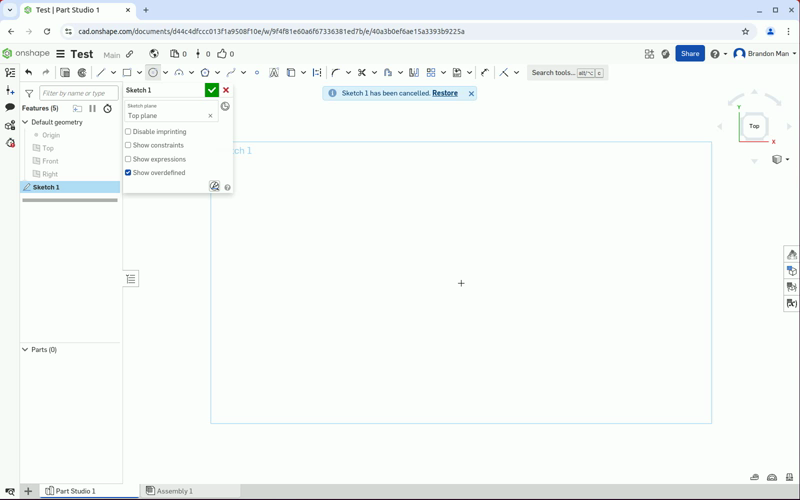
key_up(shift)
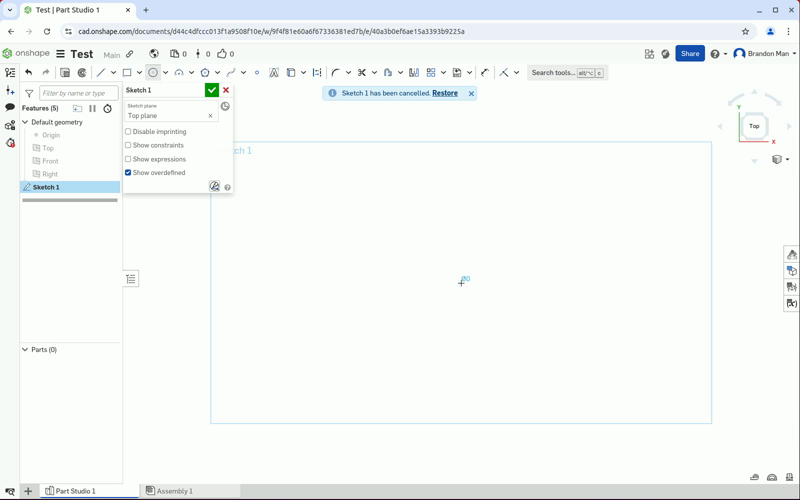
mouse_move(574, 282)
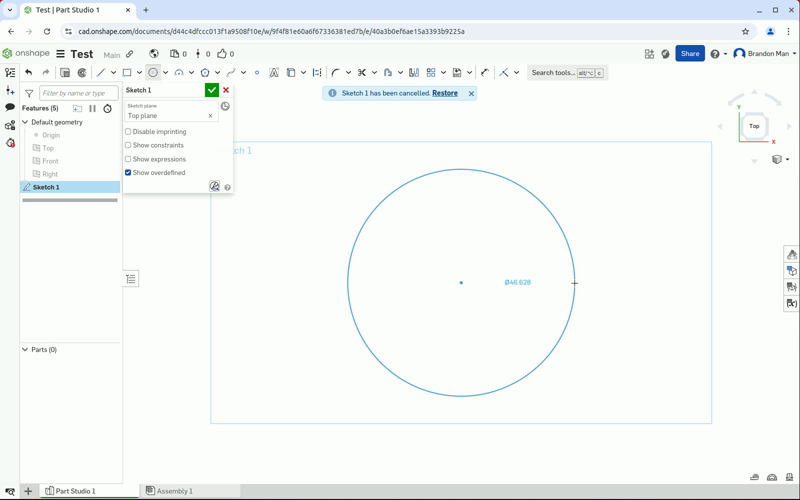
click(574, 282)
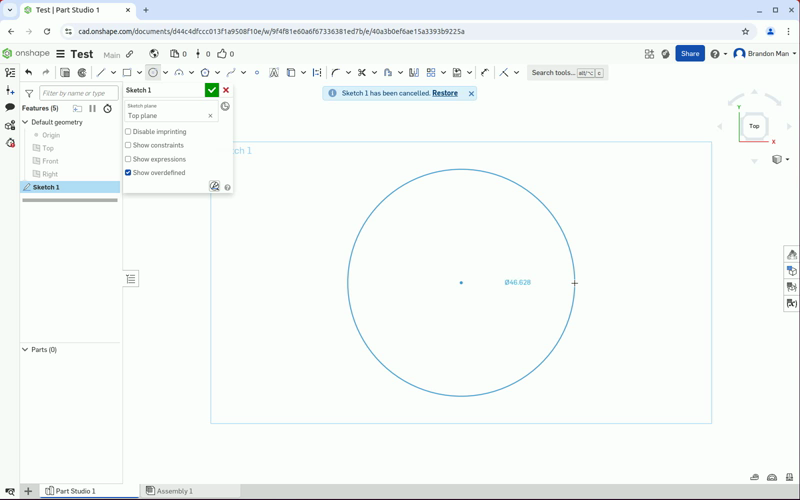
key(esc)
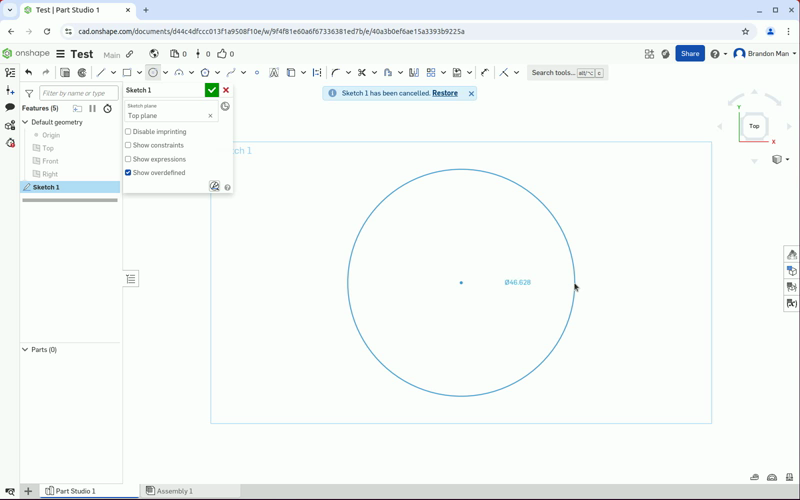
mouse_move(448, 306)
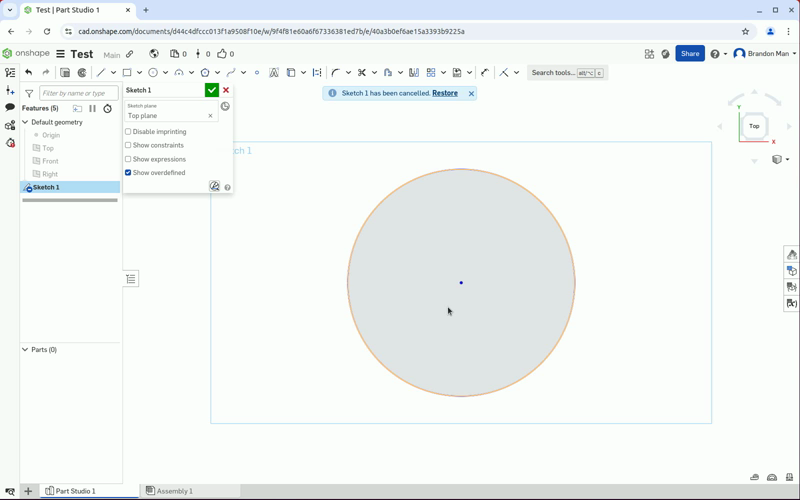
click(448, 306)
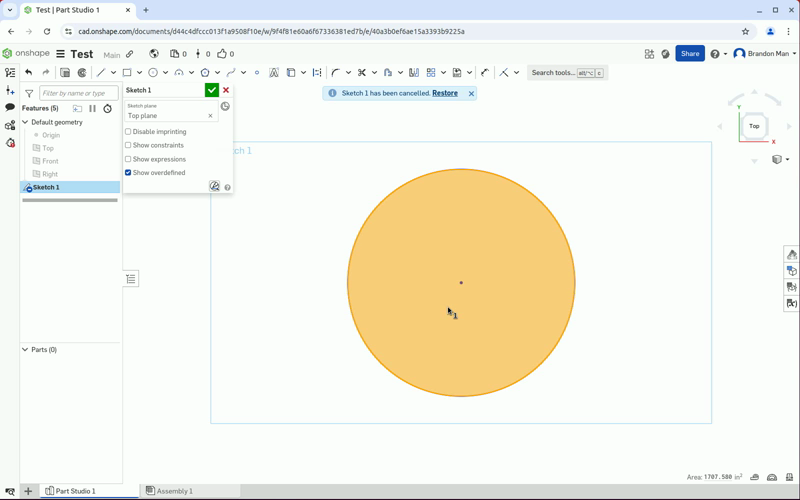
mouse_move(73, 352)
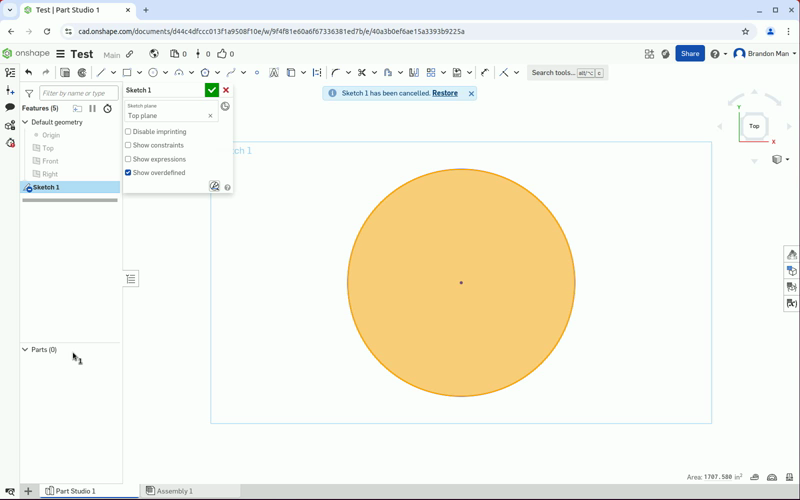
key(shift+y)
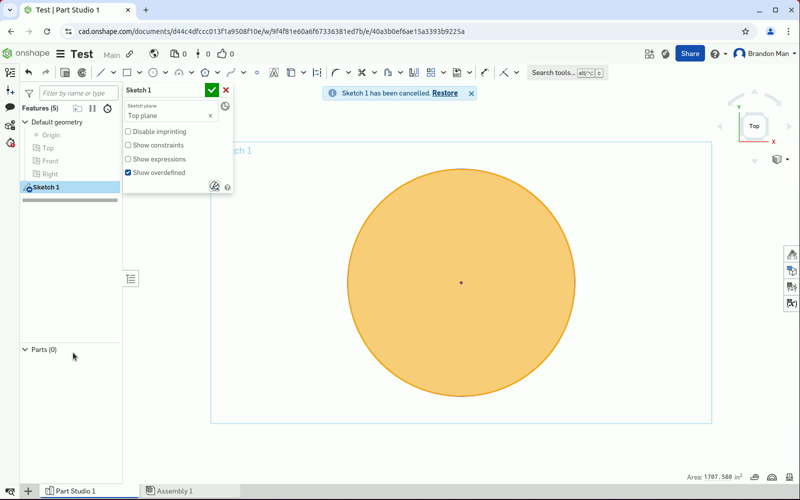
key(shift+e)
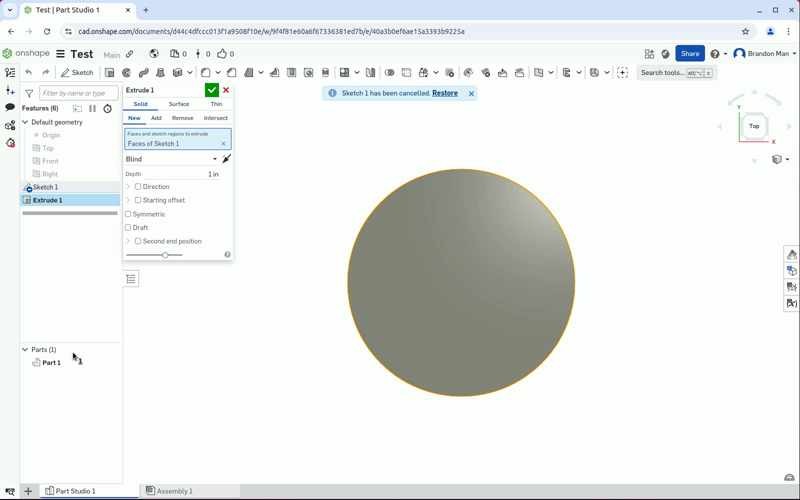
mouse_move(143, 106)
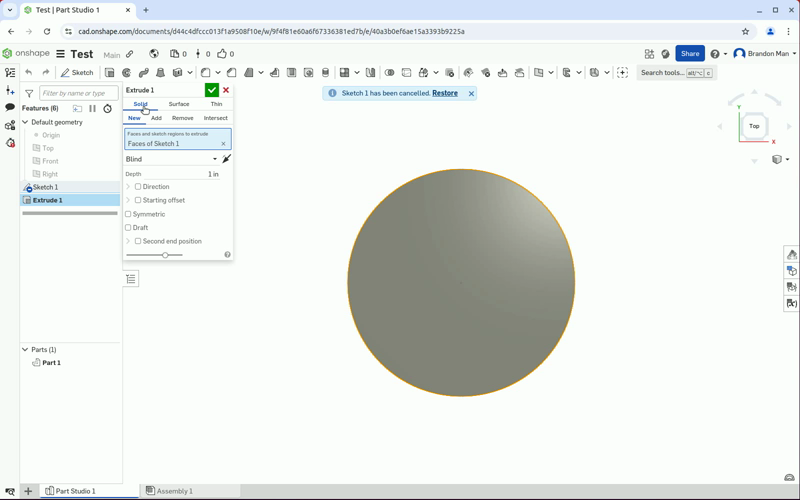
click(143, 106)
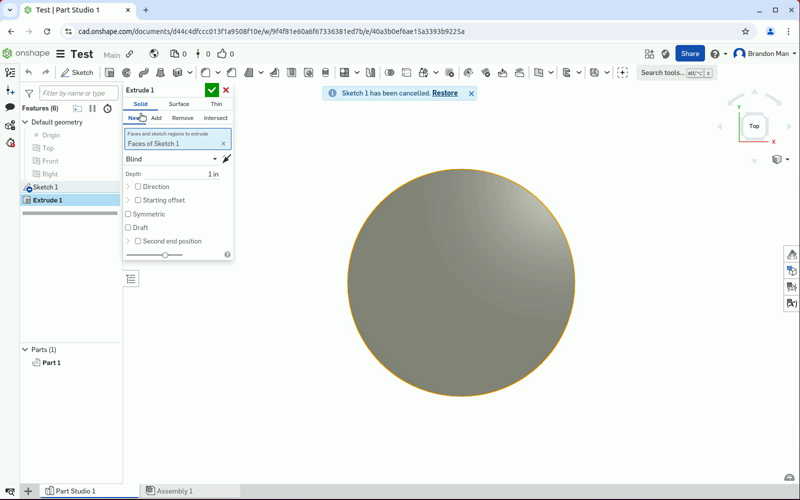
mouse_move(137, 120)
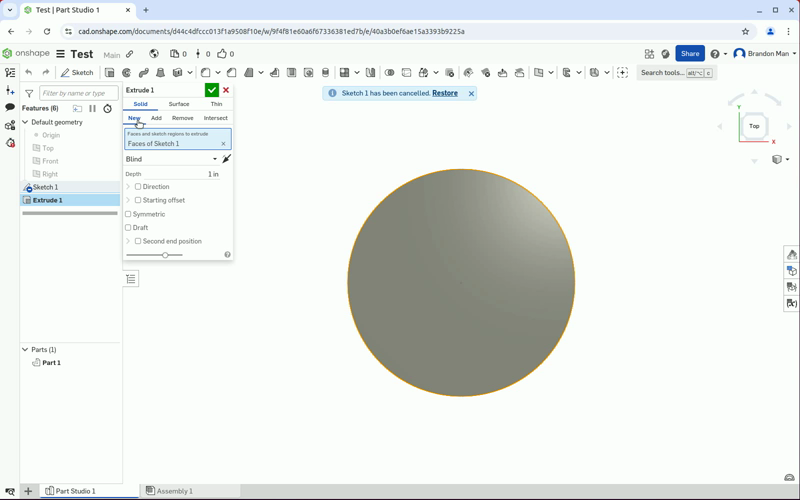
click(137, 120)
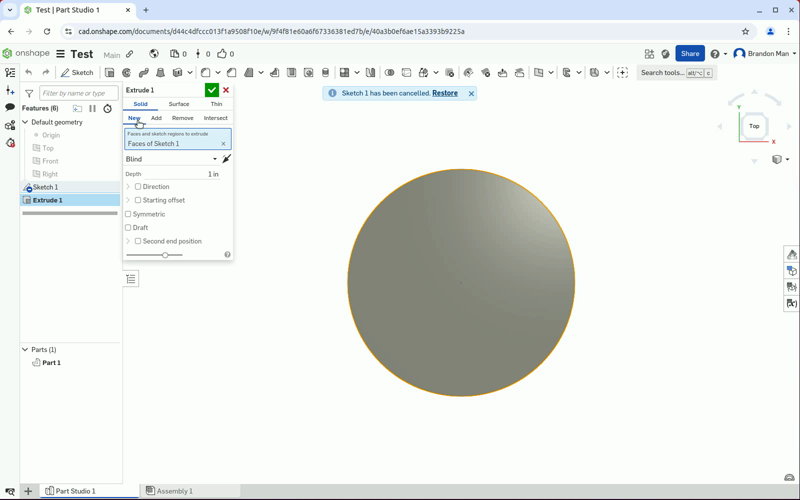
key(tab, 4)
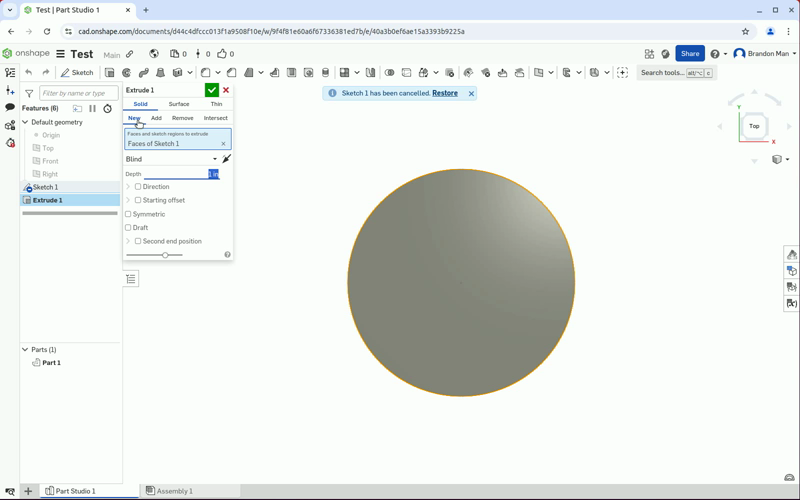
text(1.926)
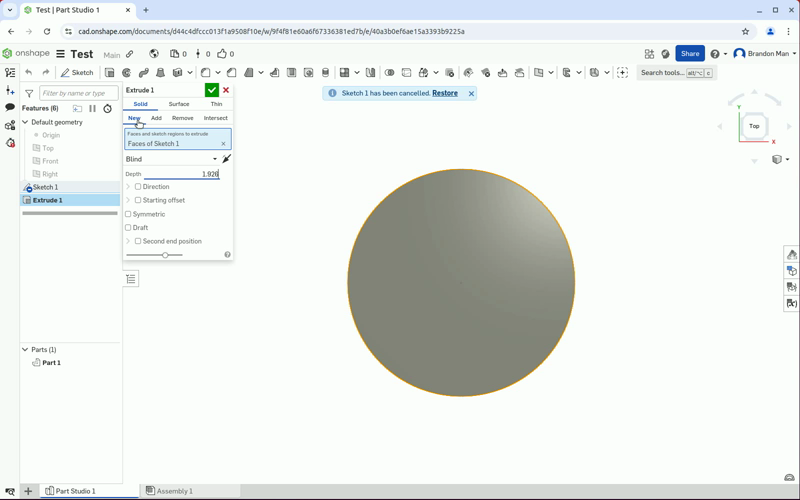
key(enter)
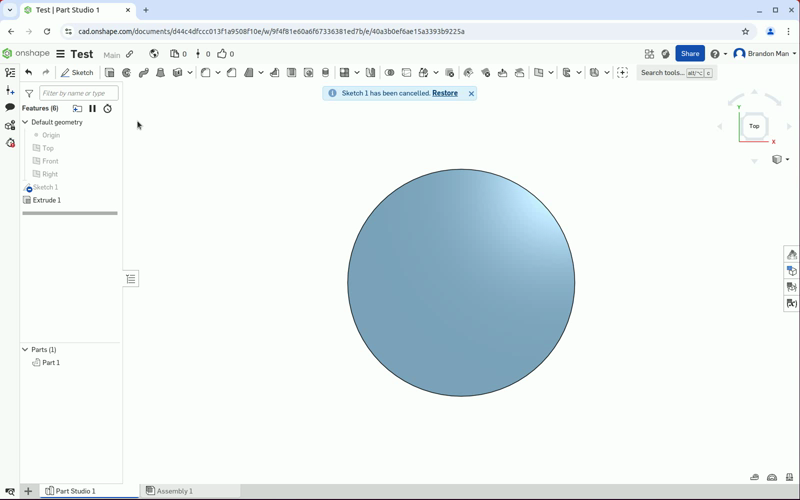
key(shift+h)
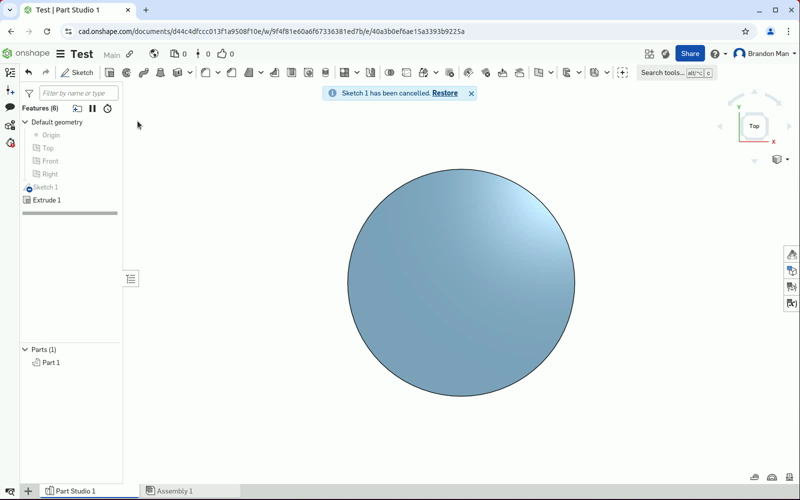
key(shift+h)
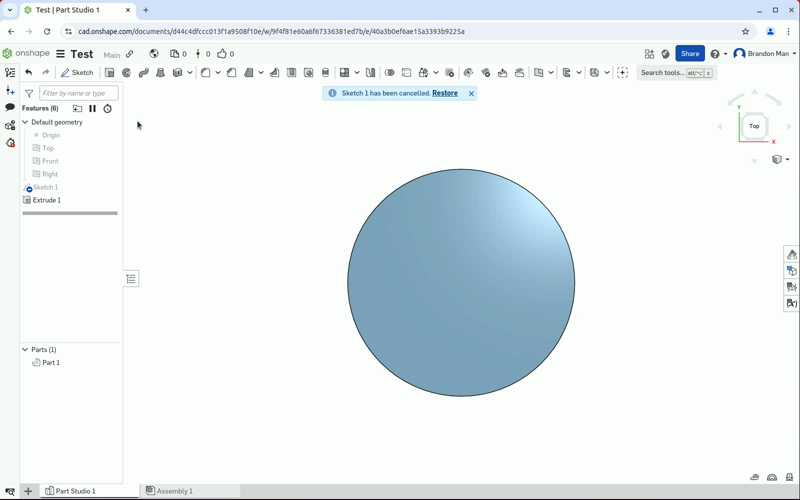
mouse_move(73, 189)
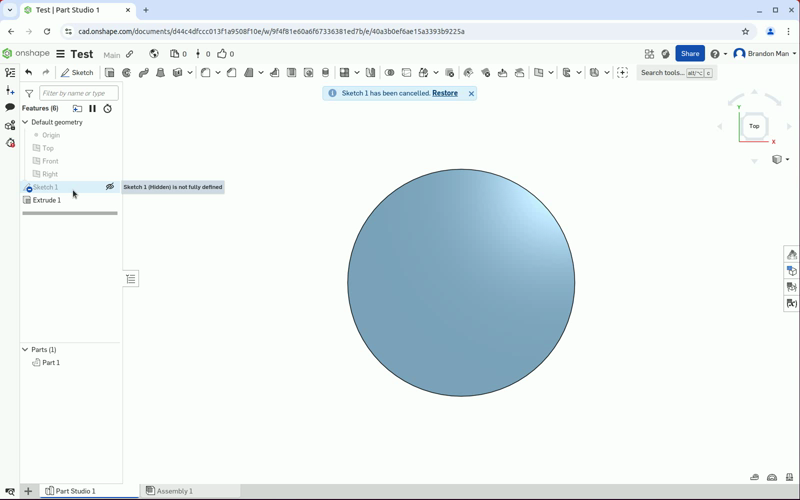
click(73, 189)
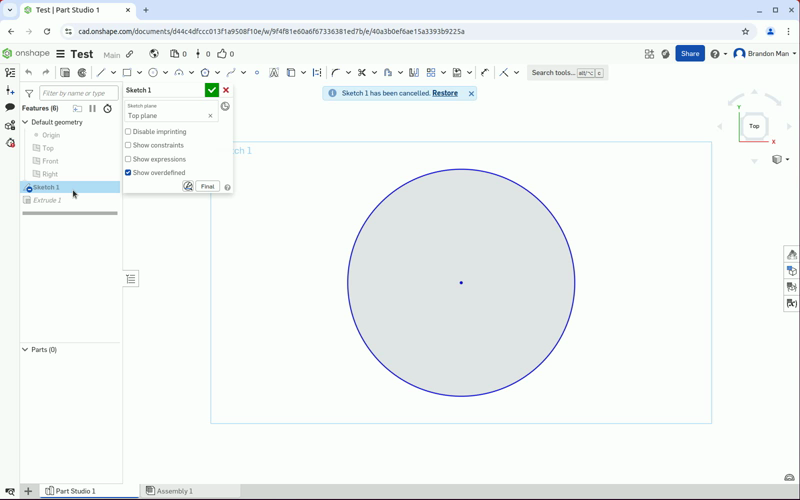
mouse_move(229, 92)
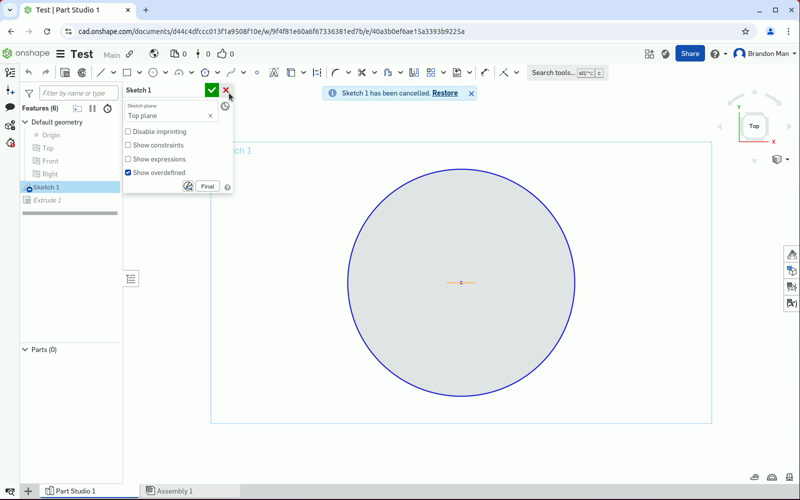
click(229, 92)
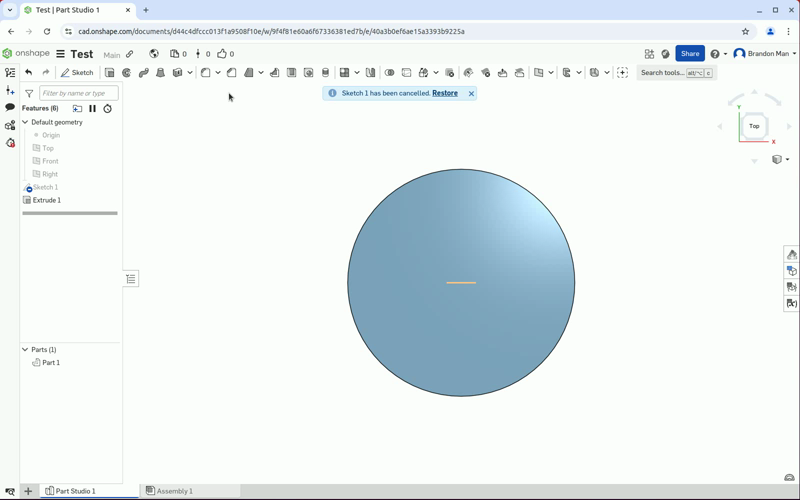
mouse_move(541, 75)
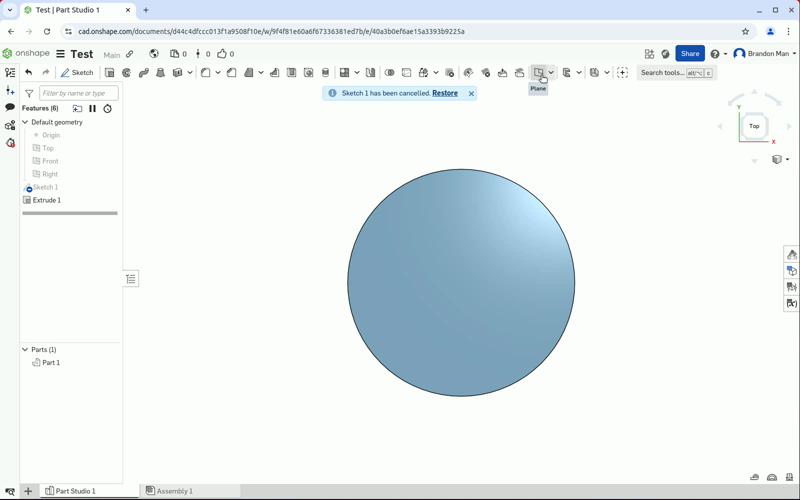
click(541, 75)
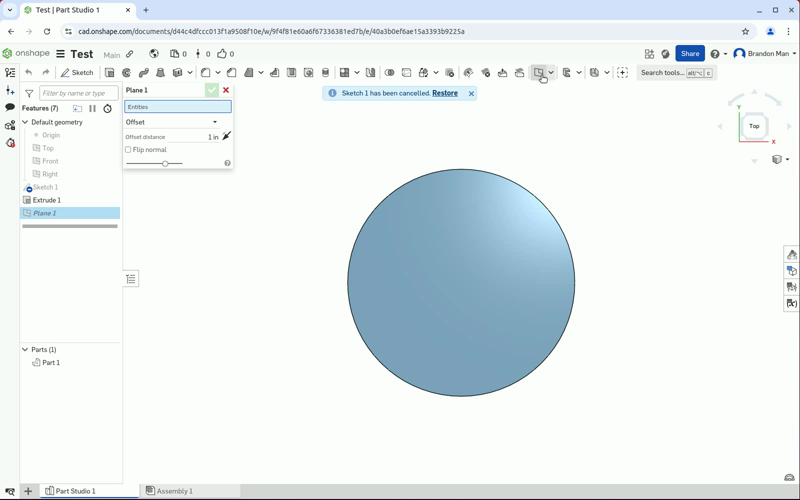
mouse_move(73, 150)
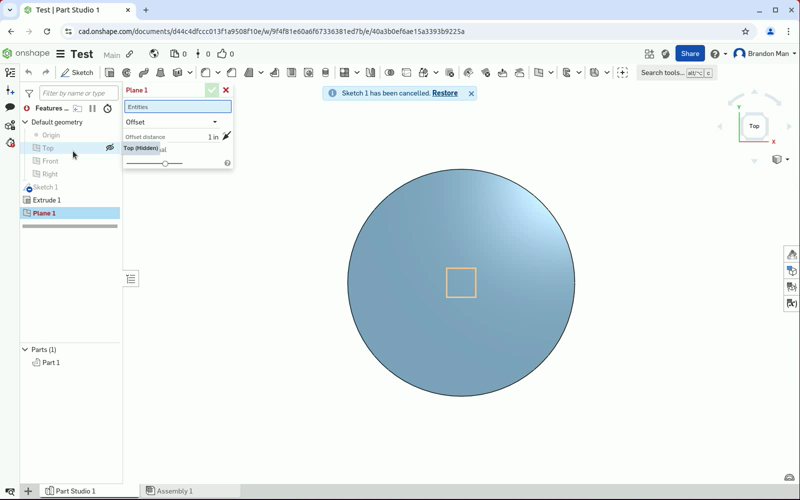
click(73, 150)
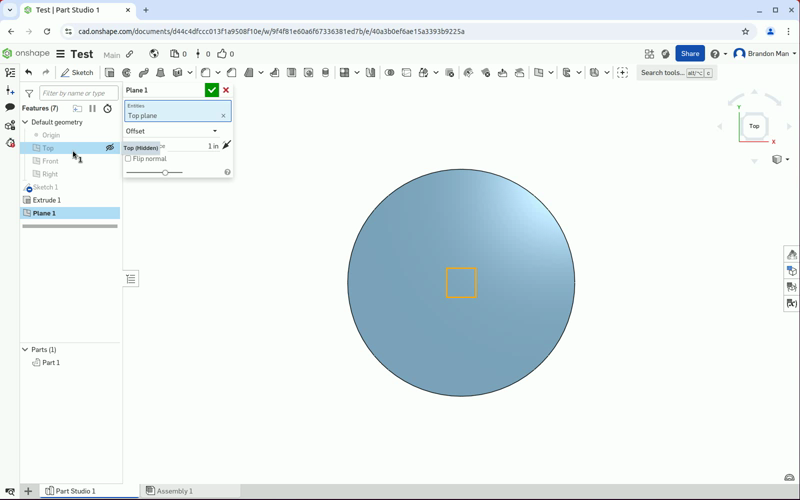
key(tab, 2)
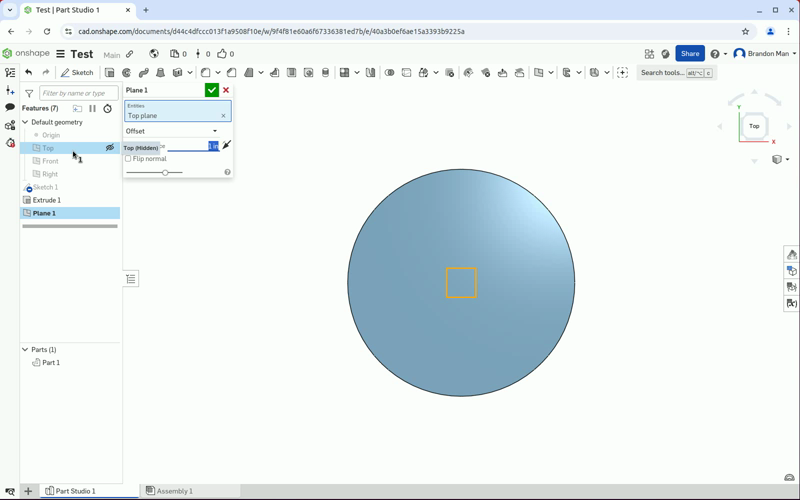
text(1.91)
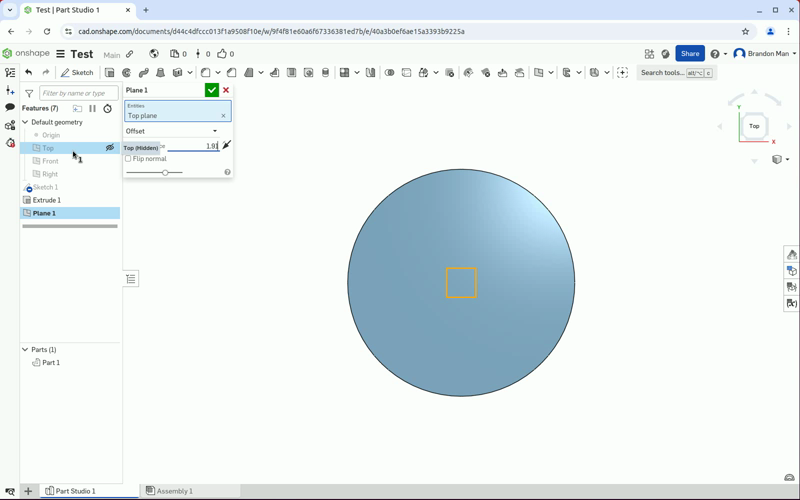
key(enter, 2)
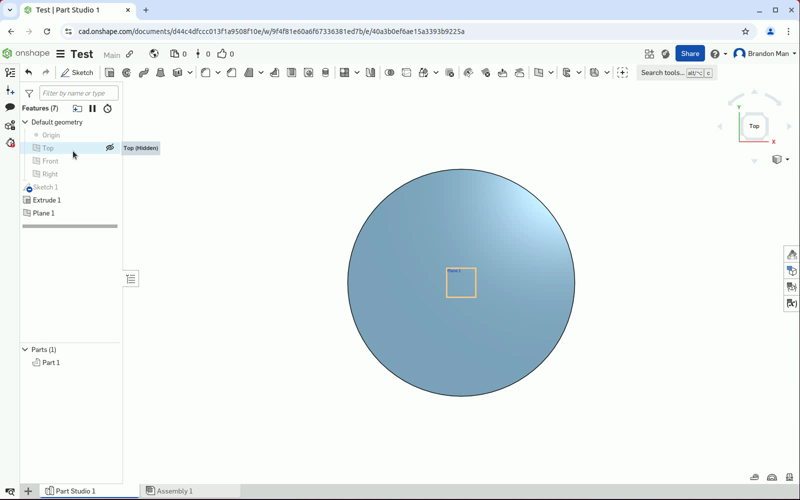
key(shift+s)
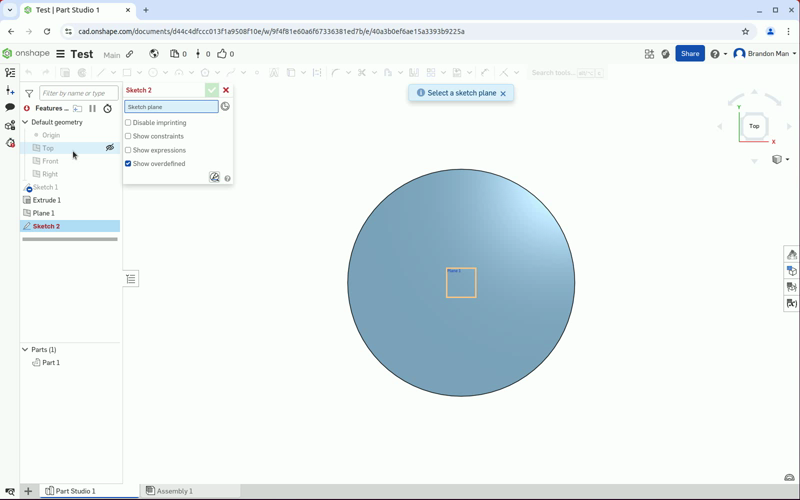
mouse_move(73, 215)
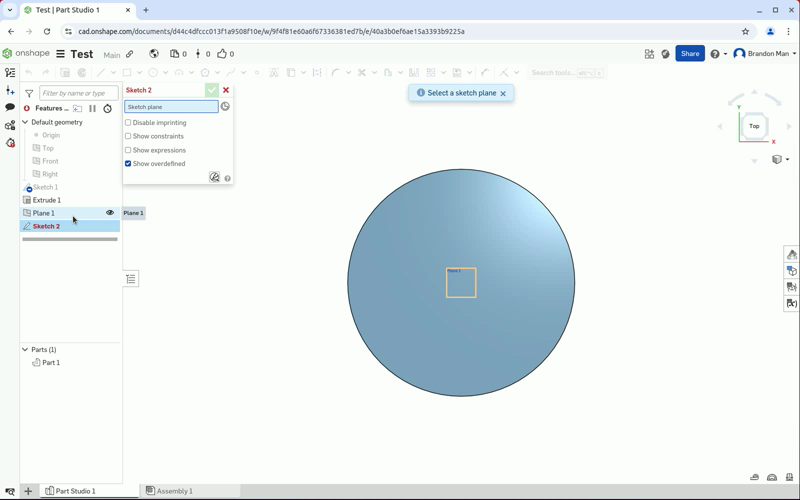
click(73, 215)
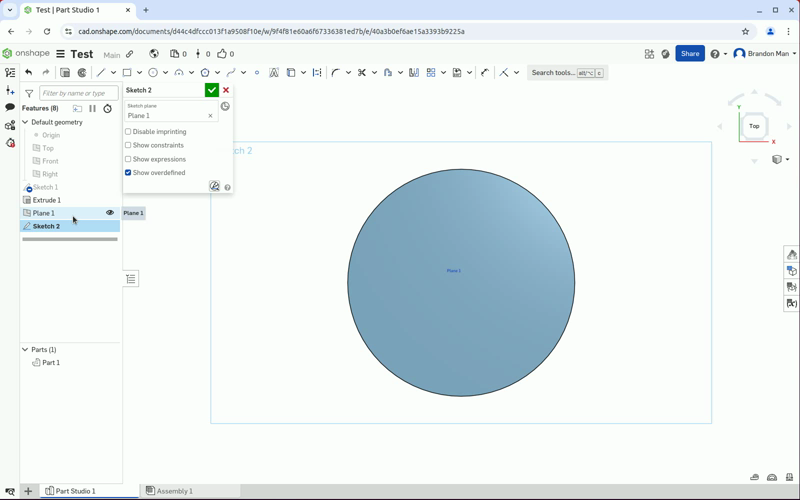
mouse_move(73, 352)
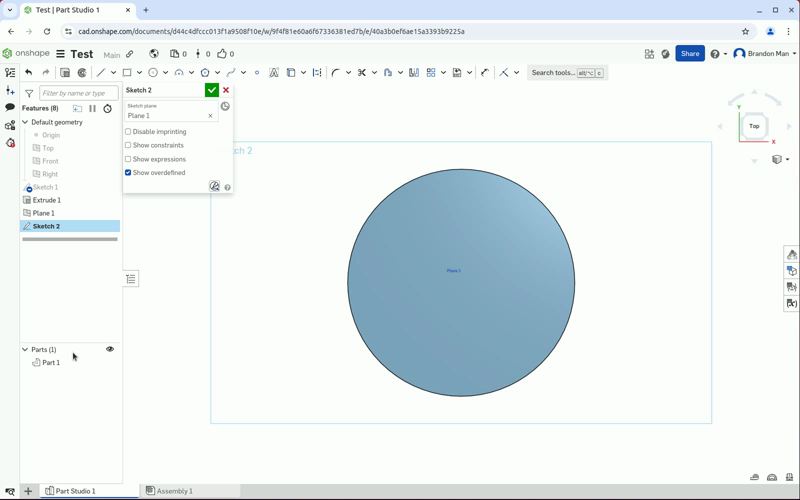
key(y)
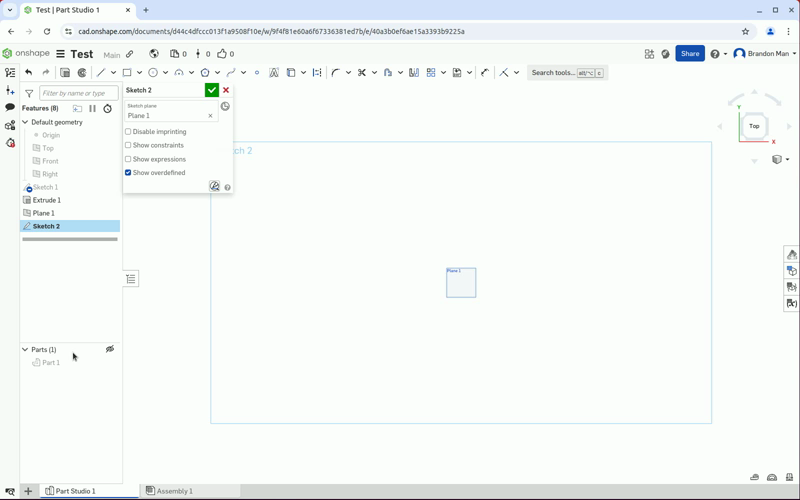
key(c)
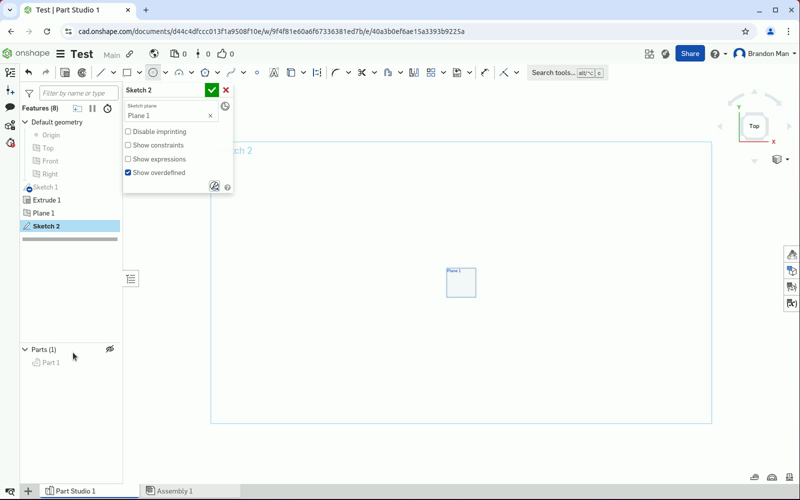
key_down(shift)
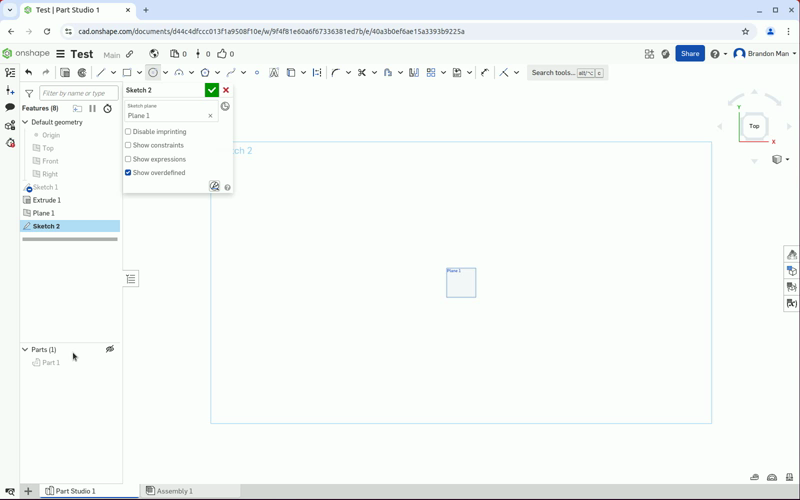
mouse_move(389, 211)
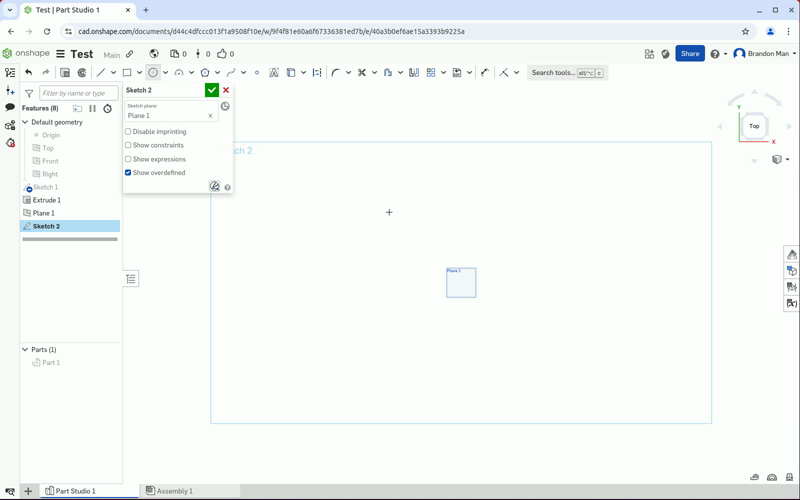
click(389, 211)
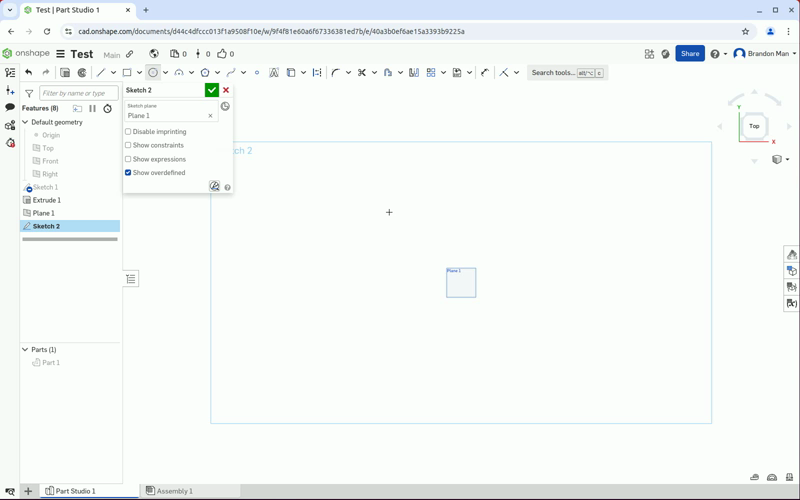
key_up(shift)
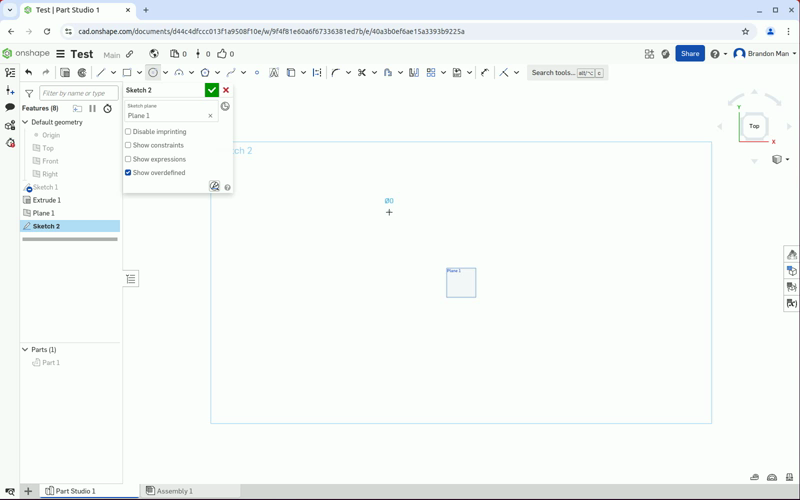
mouse_move(392, 211)
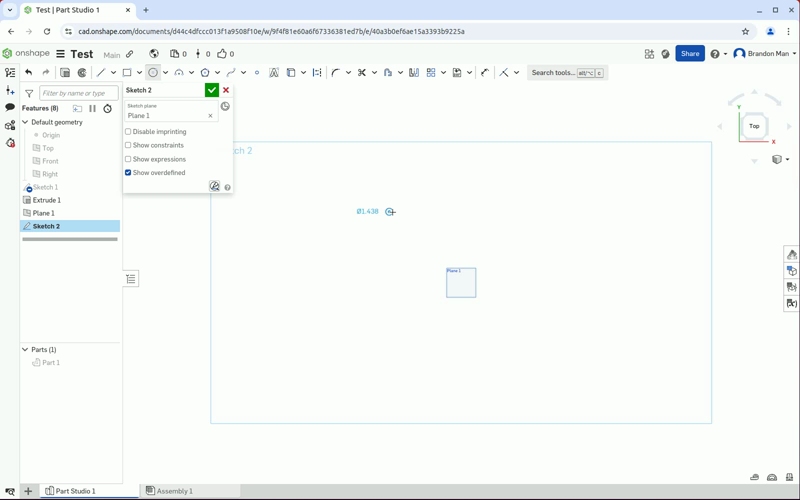
click(392, 211)
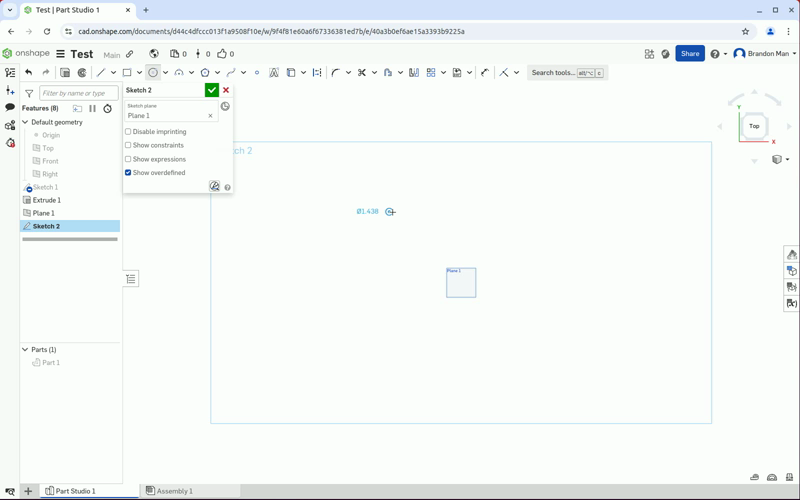
key(esc)
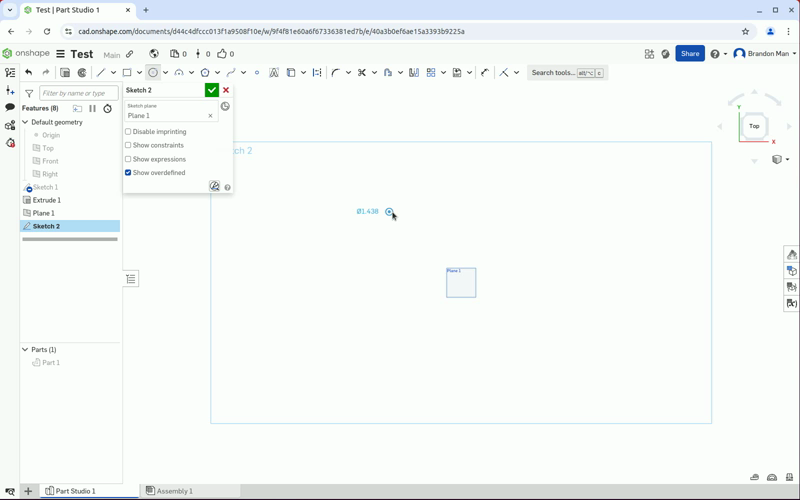
mouse_move(392, 211)
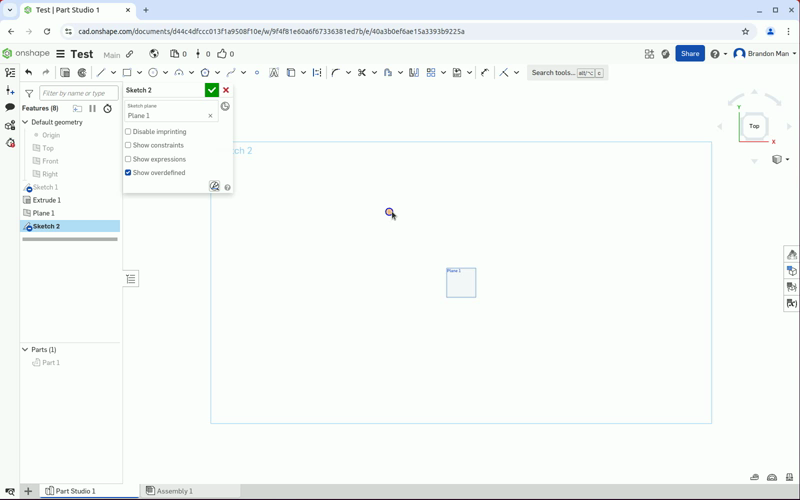
scroll(6)
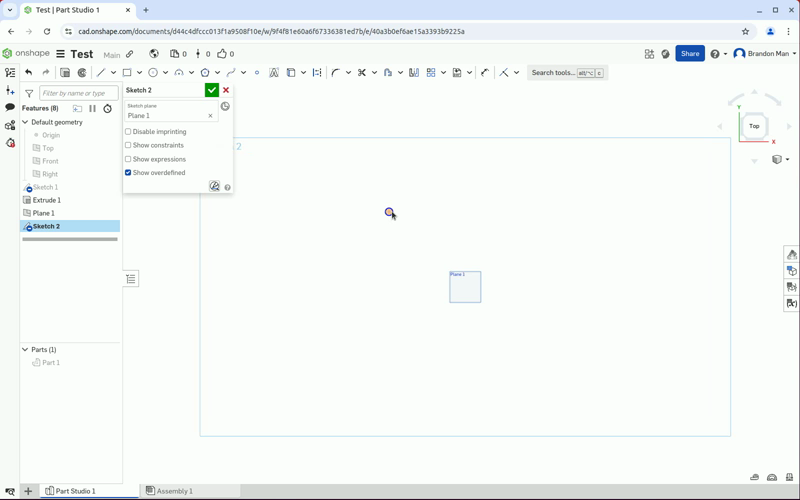
scroll(6)
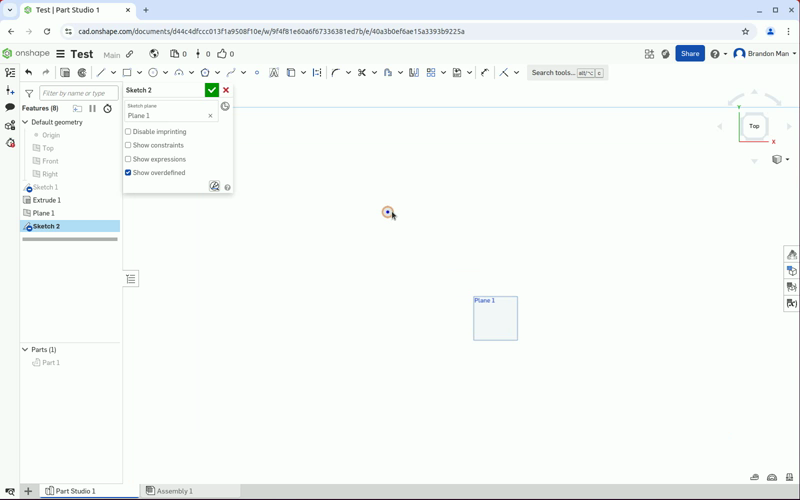
scroll(6)
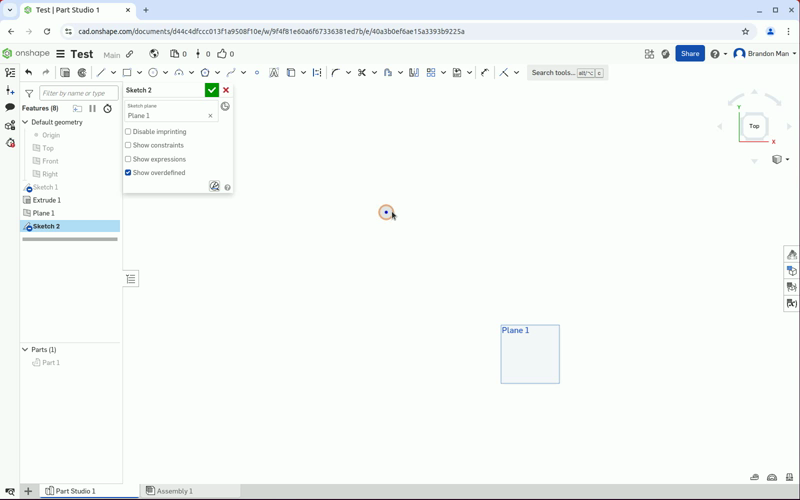
scroll(6)
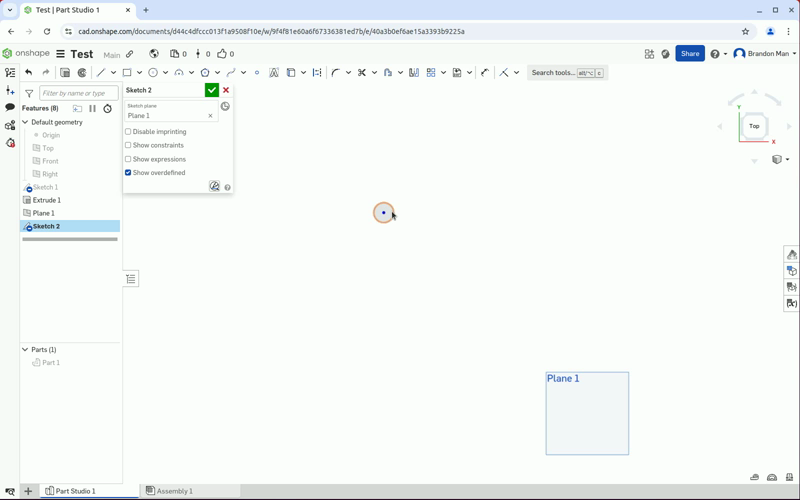
scroll(6)
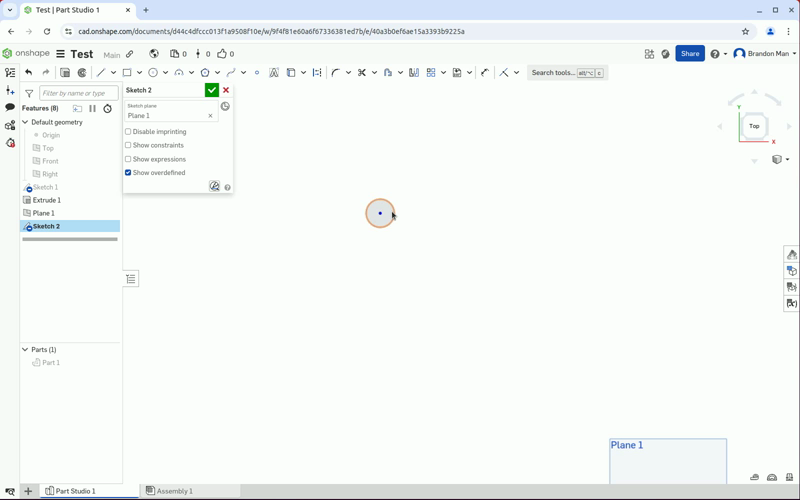
scroll(6)
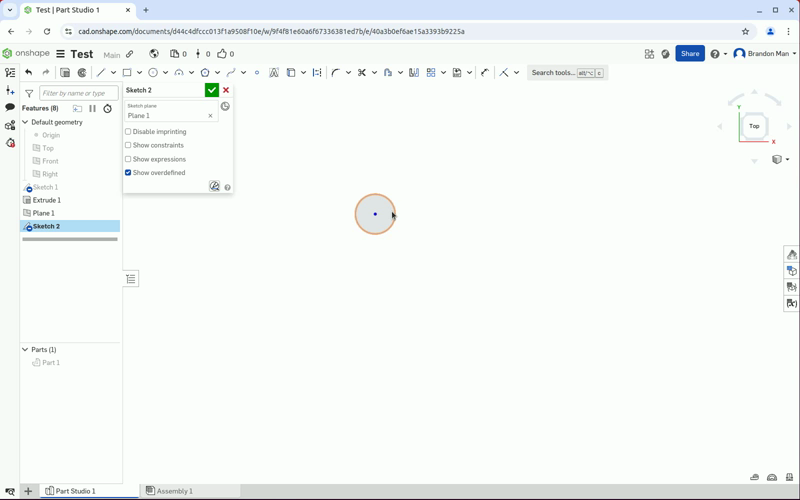
scroll(6)
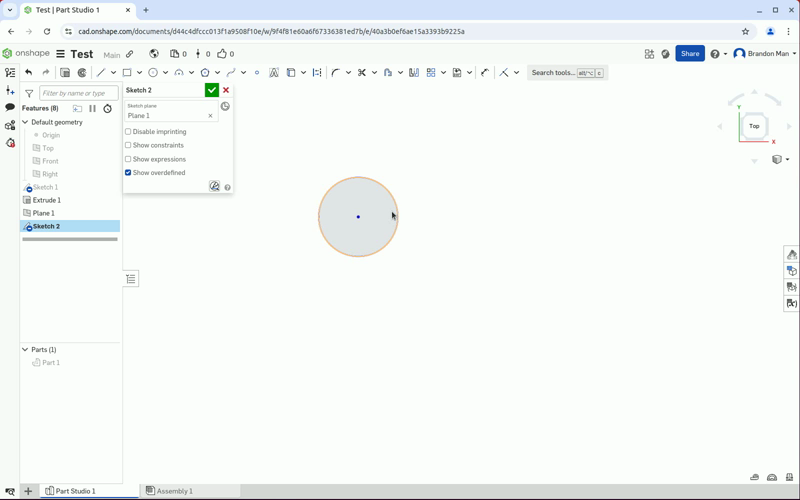
click(392, 211)
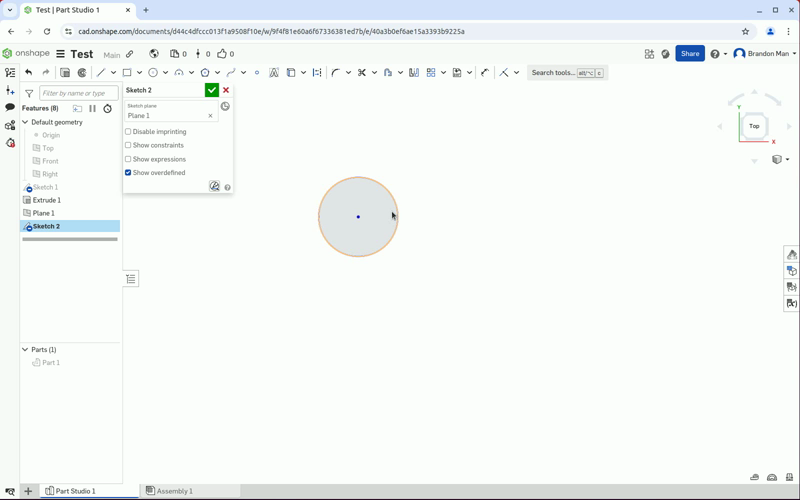
scroll(-6)
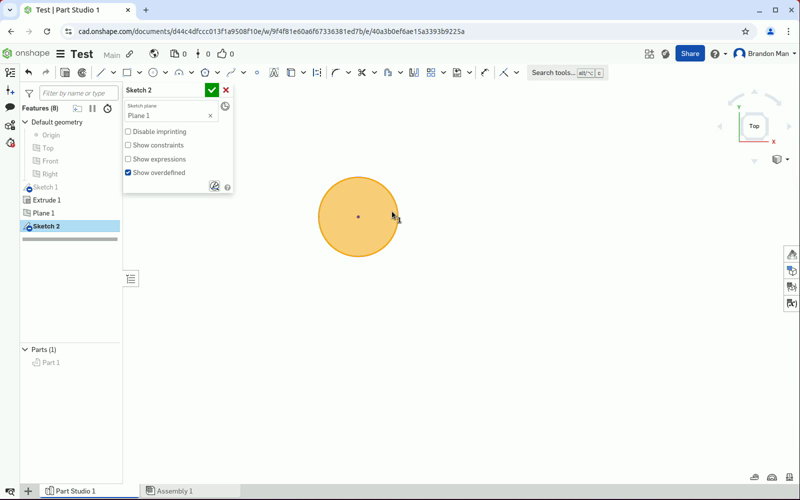
scroll(-6)
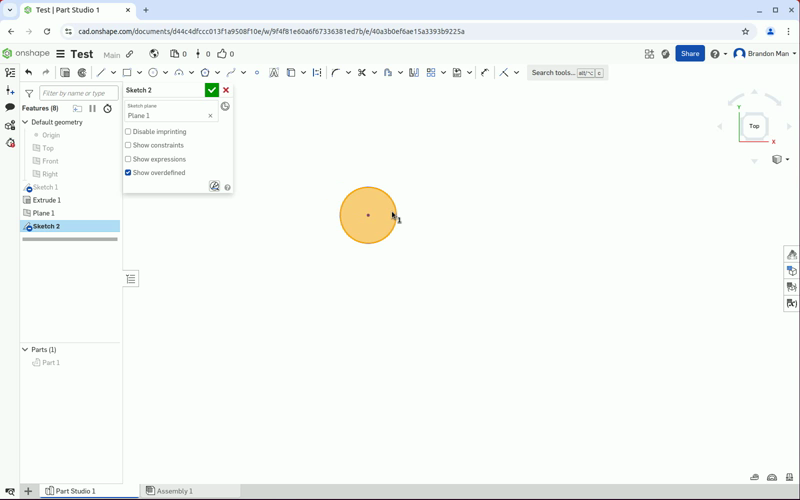
scroll(-6)
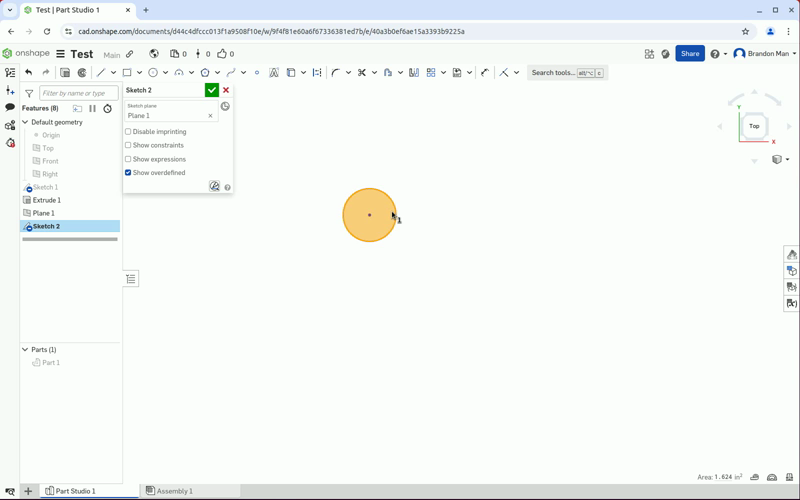
scroll(-6)
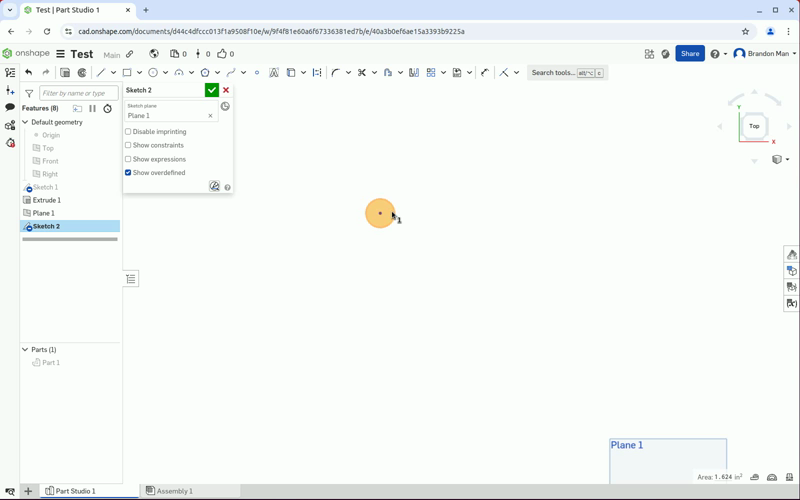
scroll(-6)
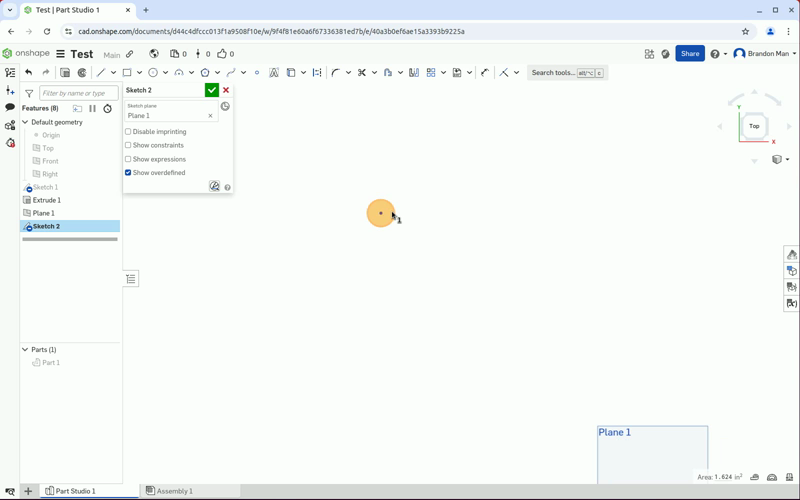
scroll(-6)
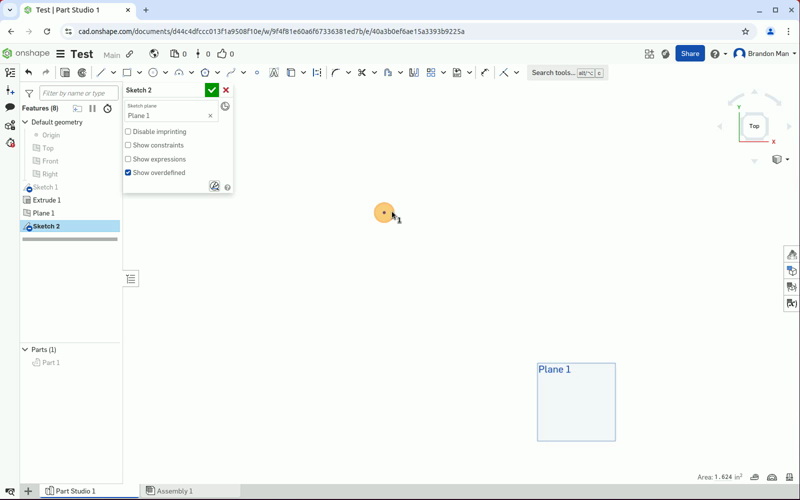
scroll(-6)
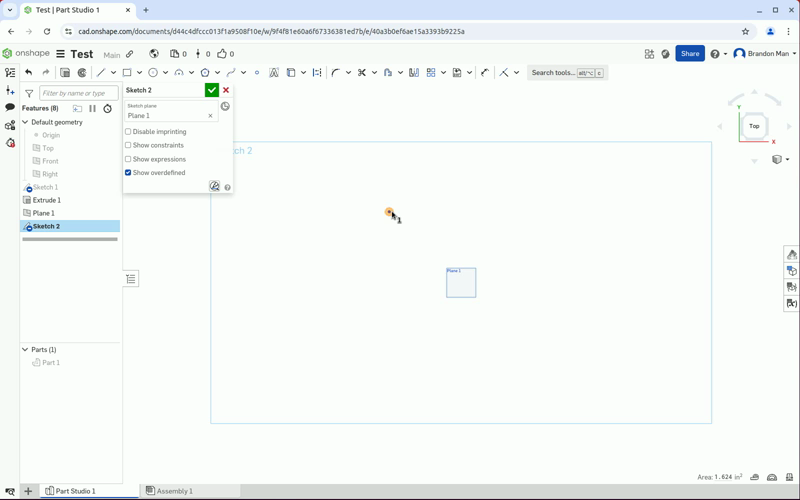
mouse_move(73, 352)
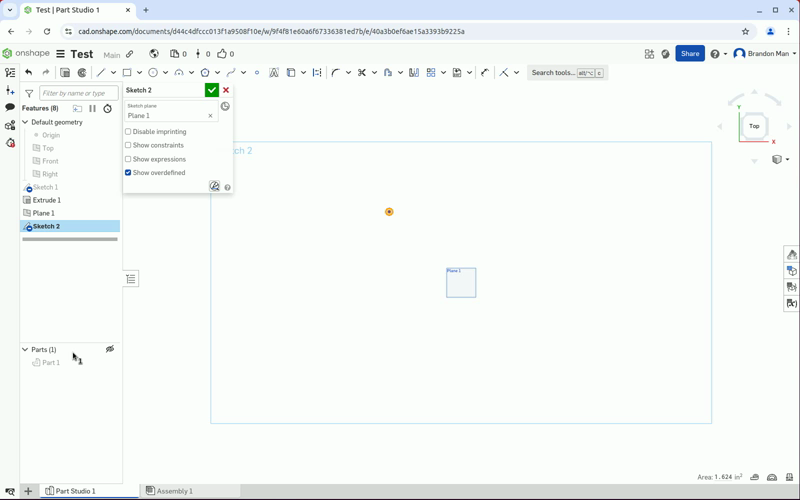
key(shift+y)
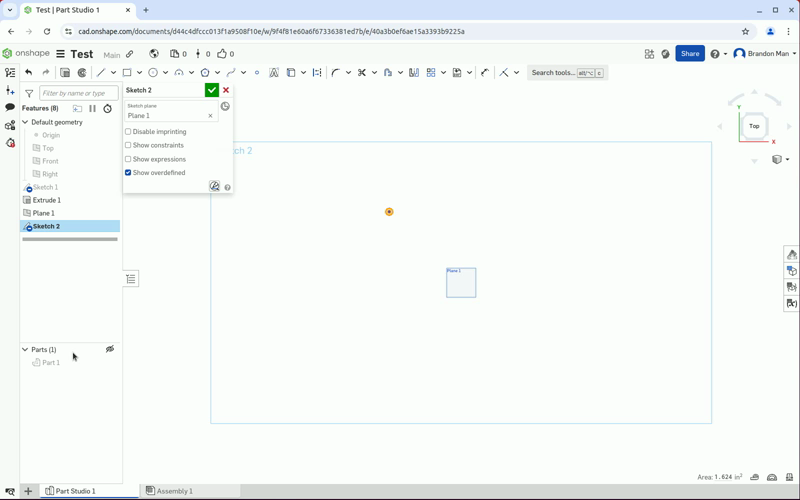
key(shift+e)
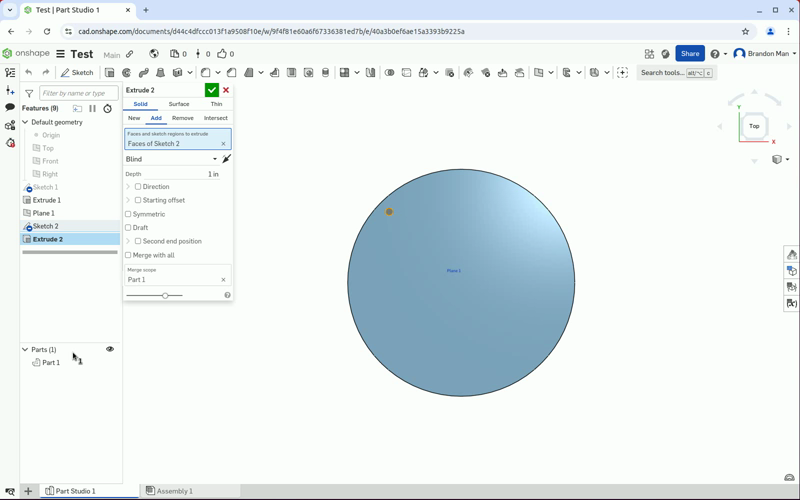
mouse_move(143, 106)
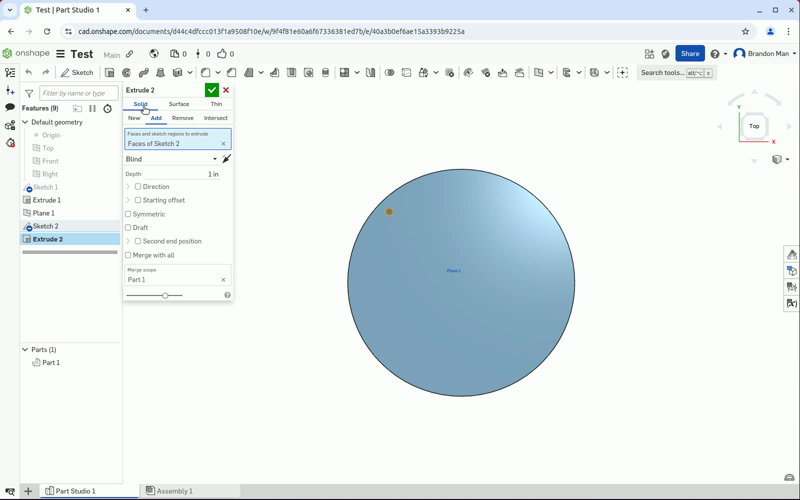
click(143, 106)
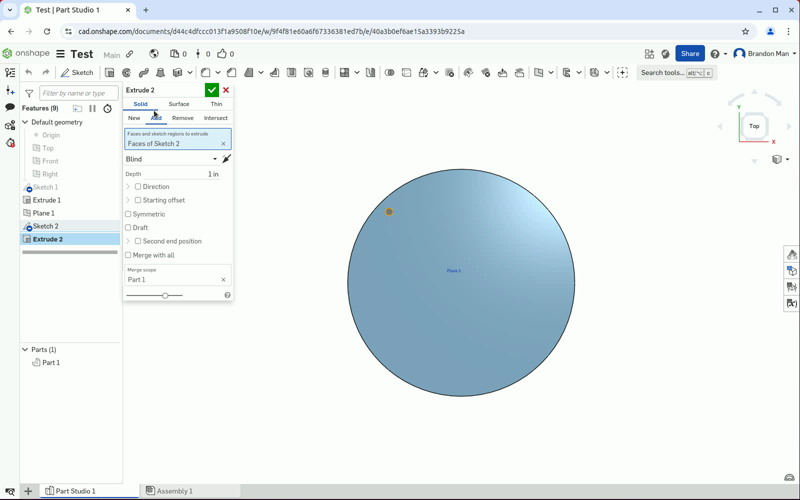
mouse_move(186, 120)
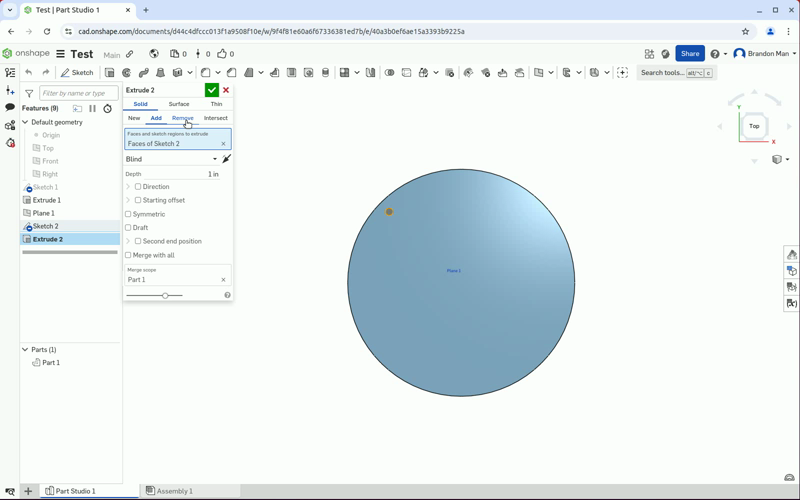
click(186, 120)
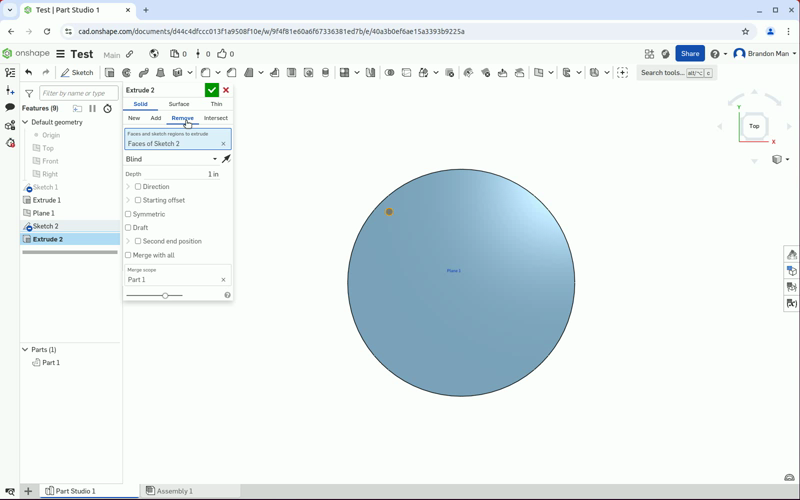
key(tab, 4)
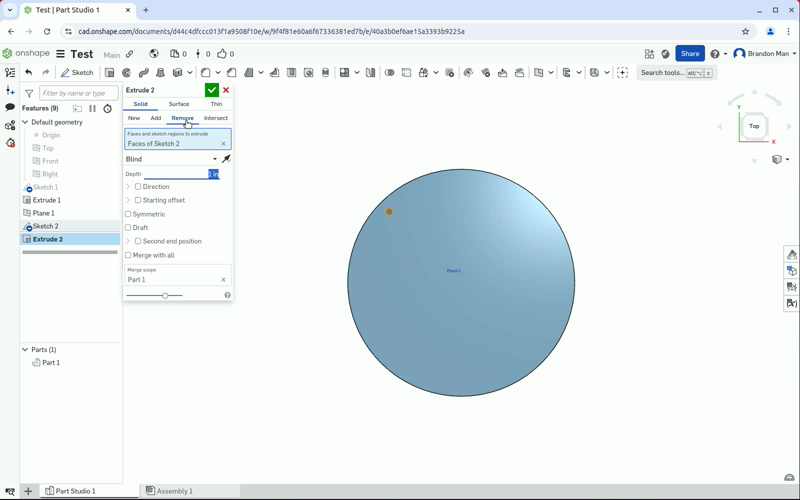
text(9.147)
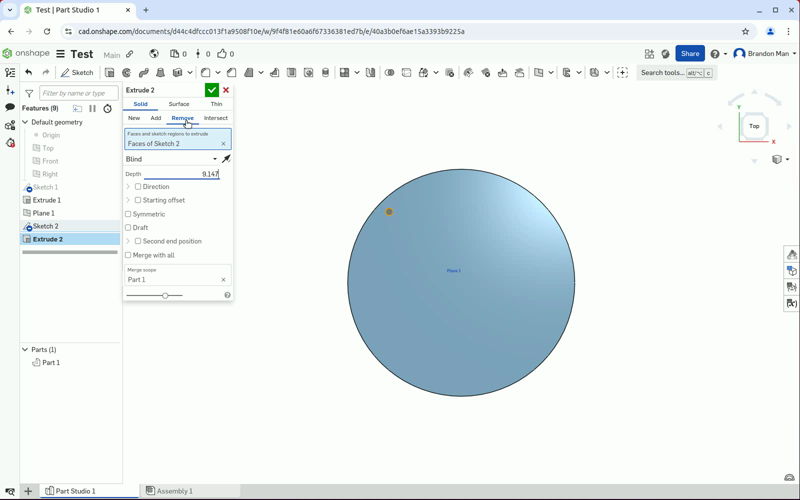
key(tab, 6)
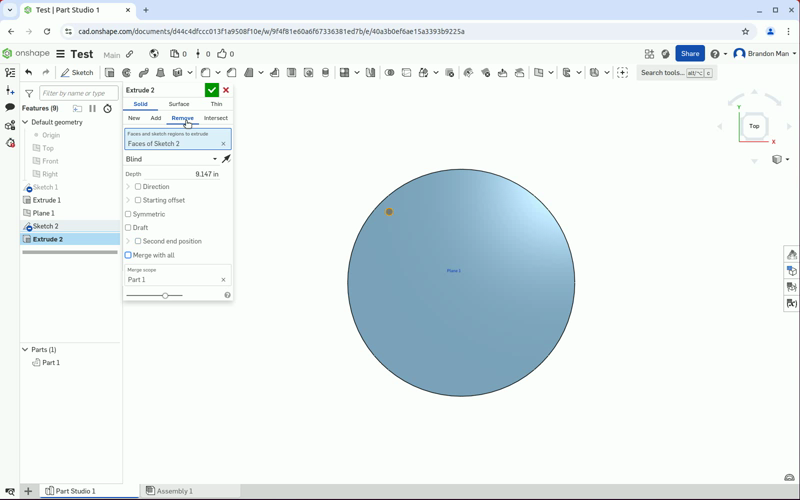
key(space)
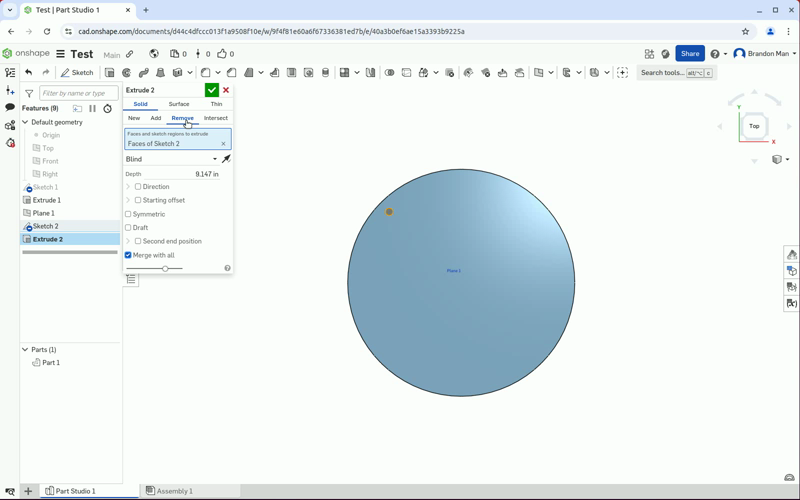
key(enter)
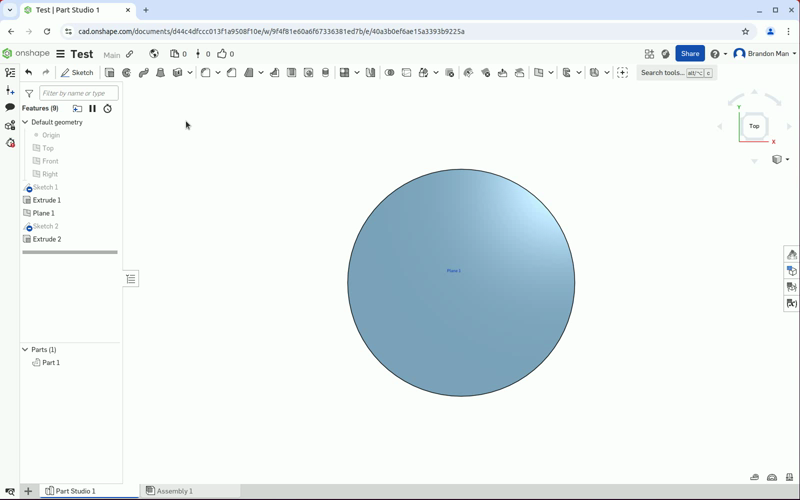
key(shift+h)
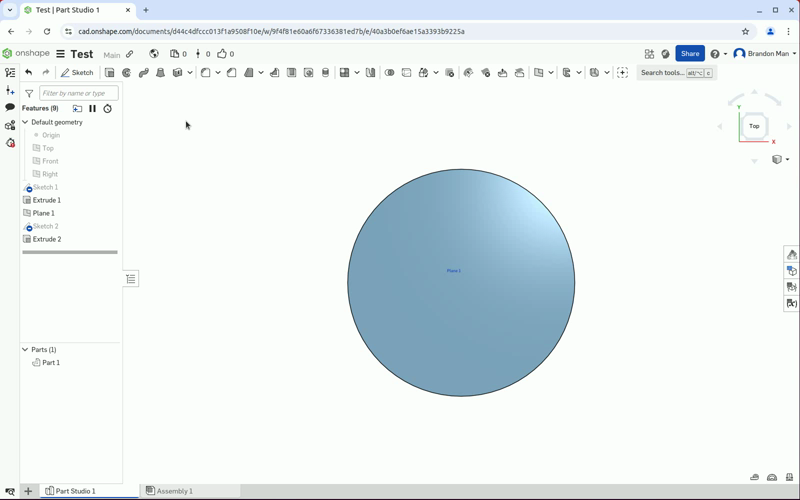
key(shift+h)
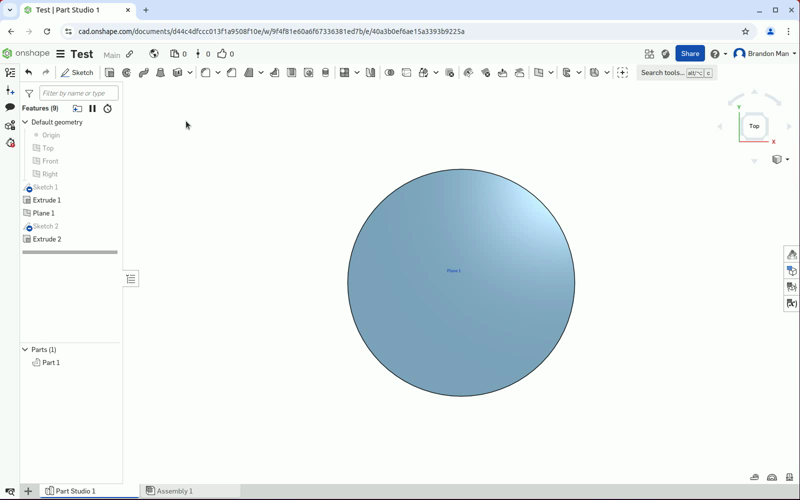
mouse_move(73, 189)
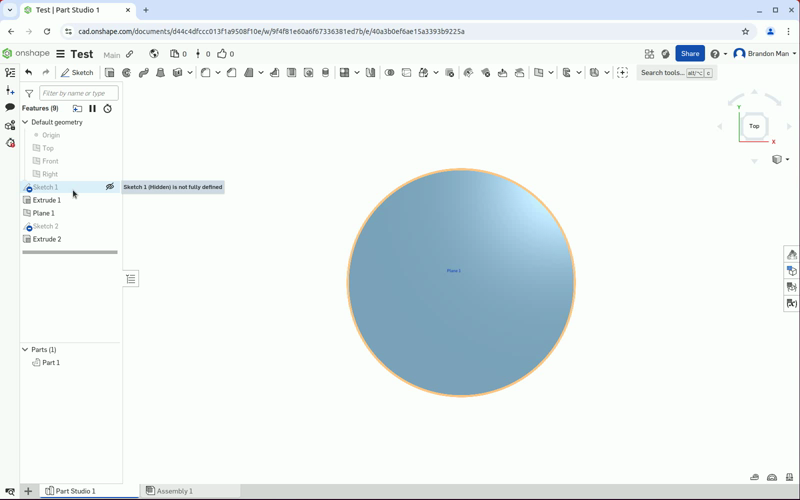
click(73, 189)
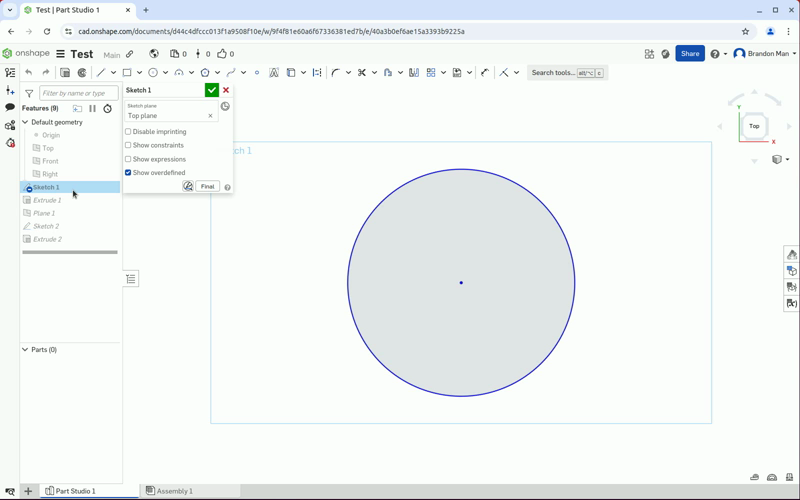
mouse_move(229, 92)
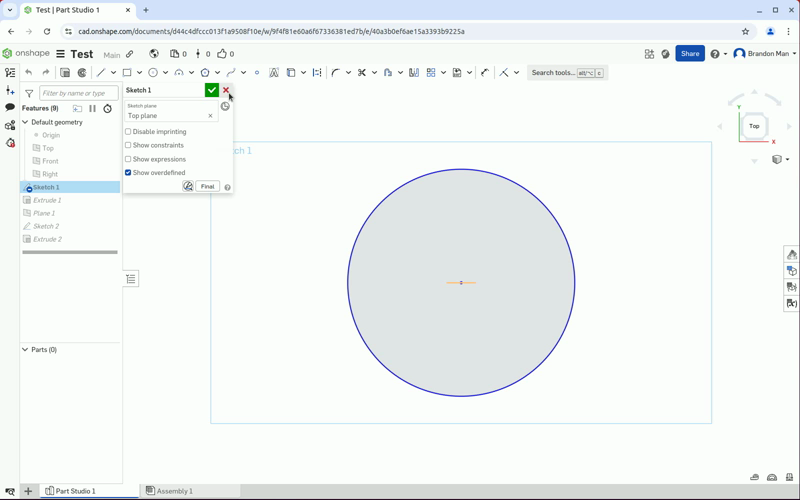
click(229, 92)
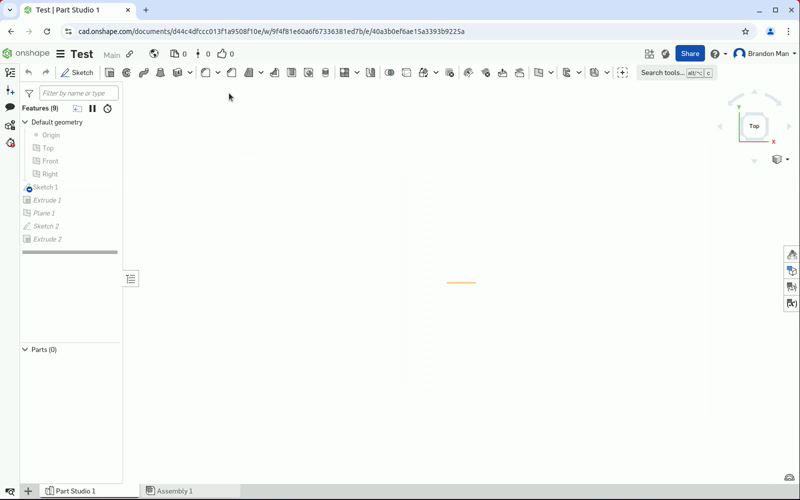
key(shift+s)
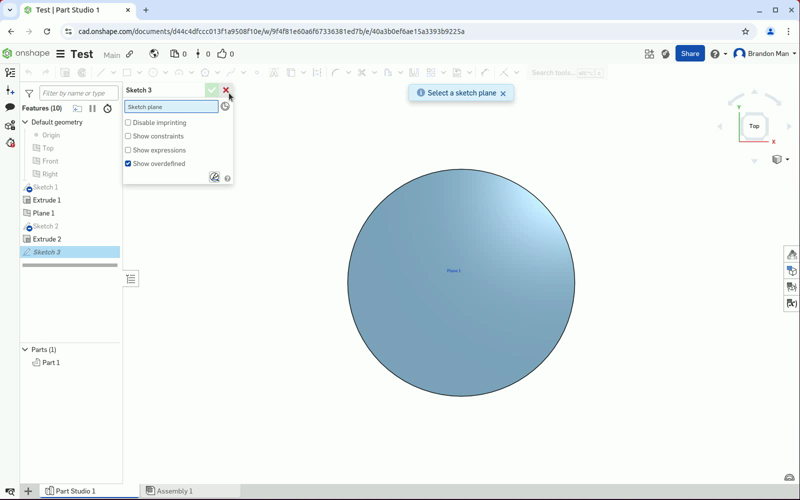
mouse_move(73, 215)
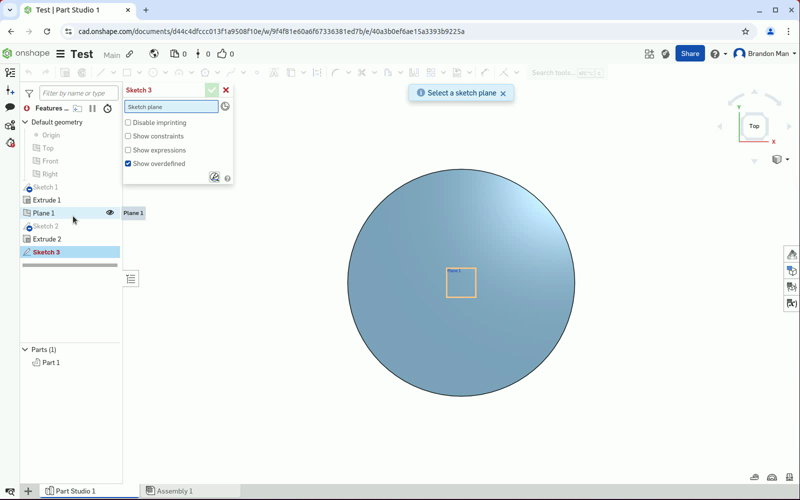
click(73, 215)
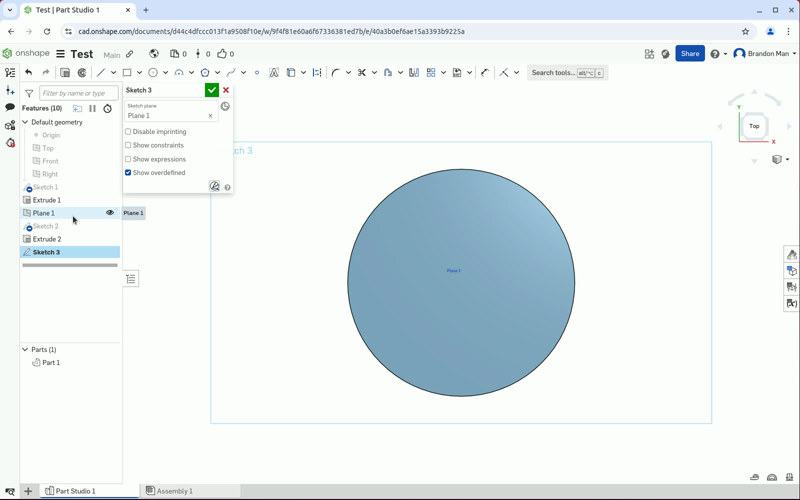
mouse_move(73, 352)
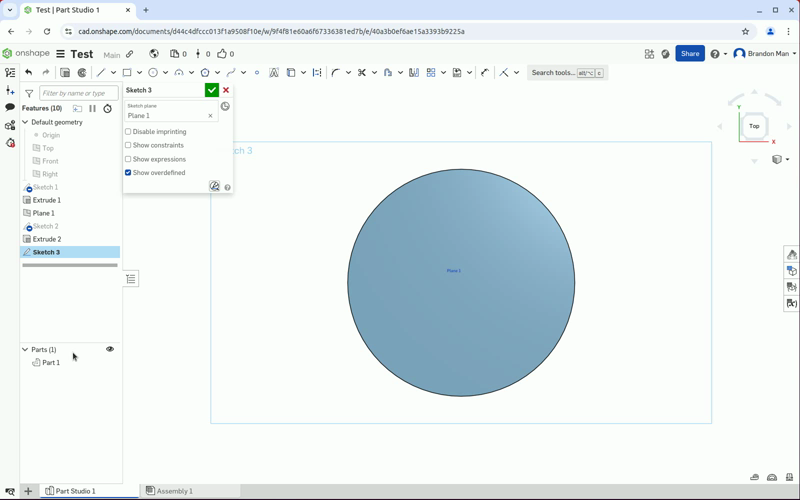
key(y)
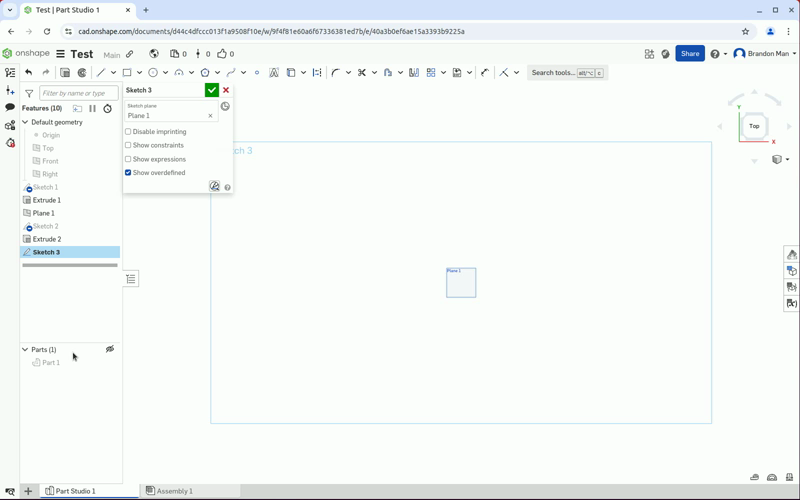
key(c)
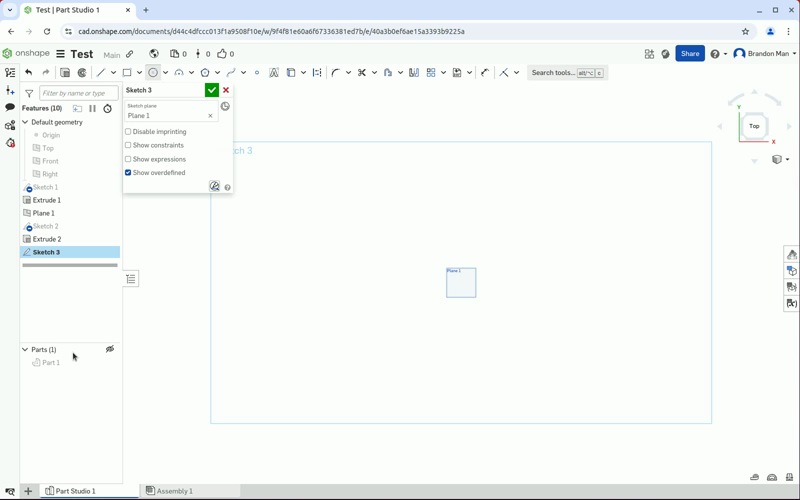
key_down(shift)
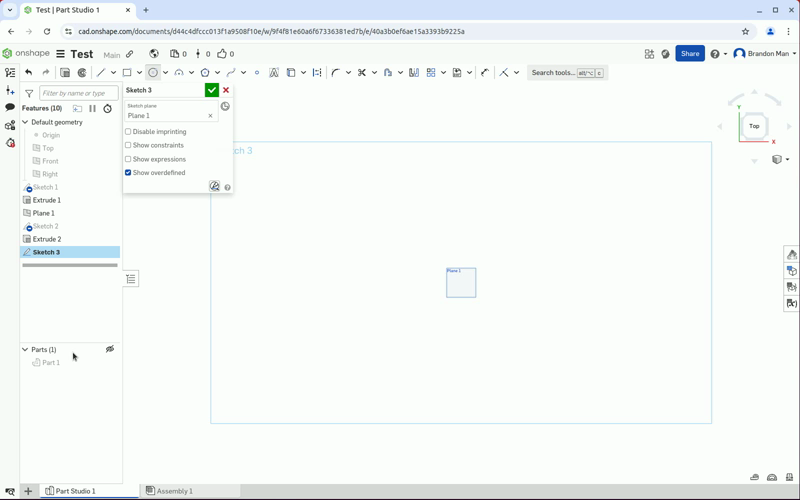
mouse_move(416, 238)
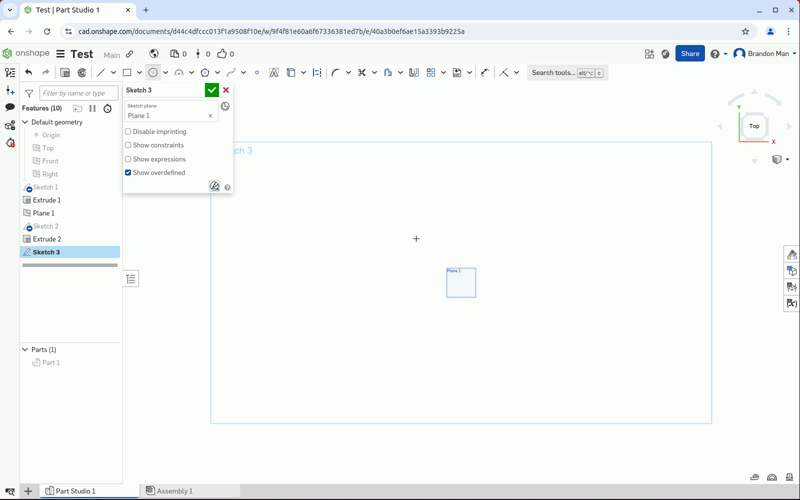
click(416, 238)
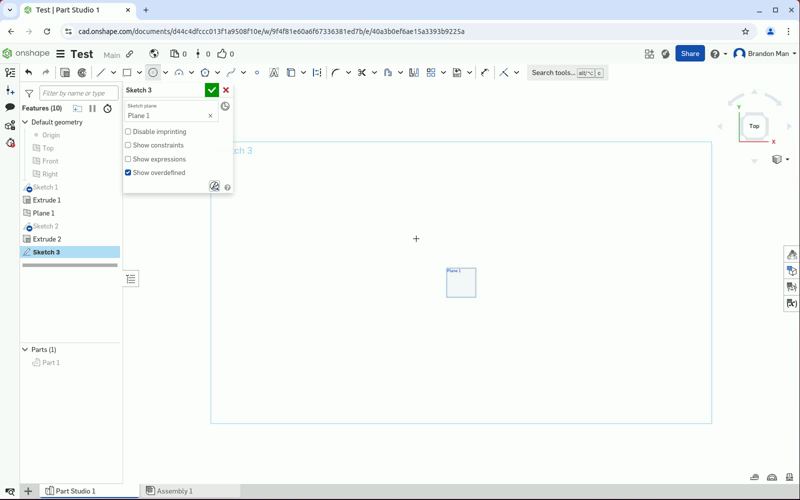
key_up(shift)
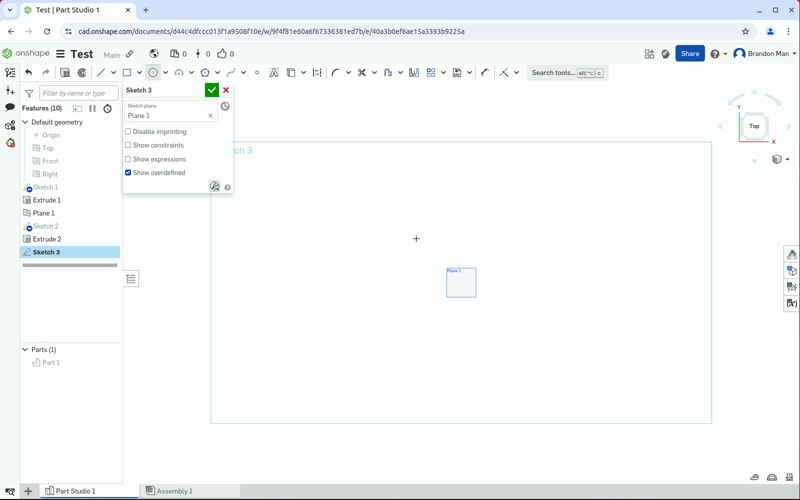
mouse_move(419, 238)
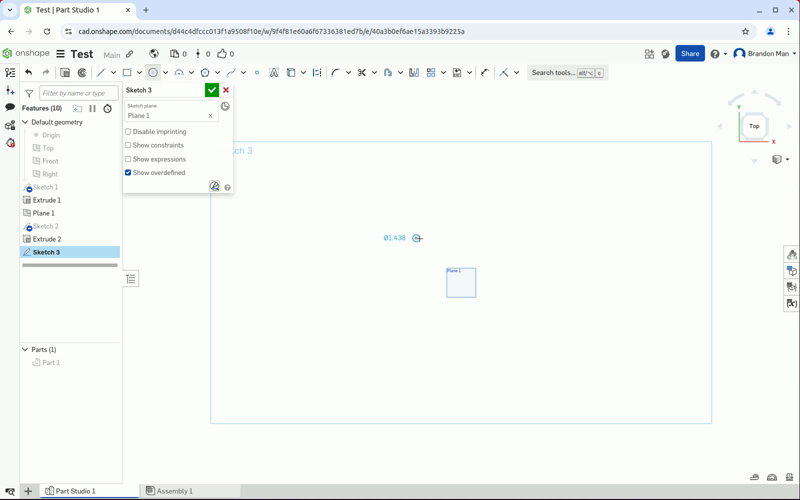
click(419, 238)
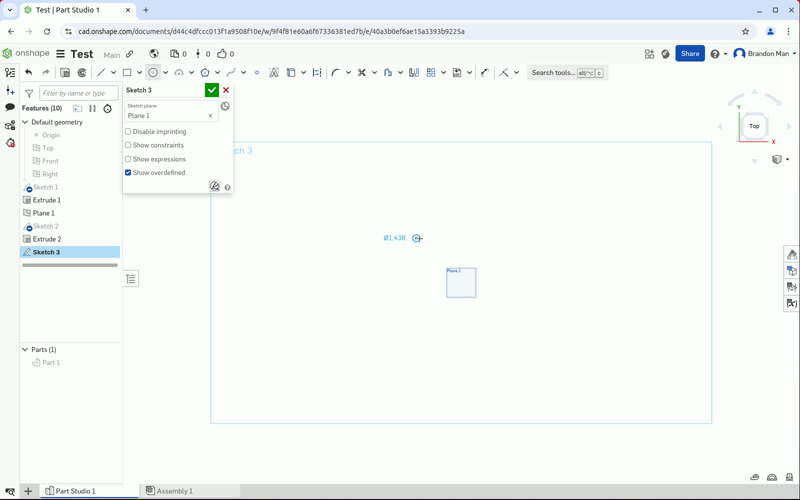
key(esc)
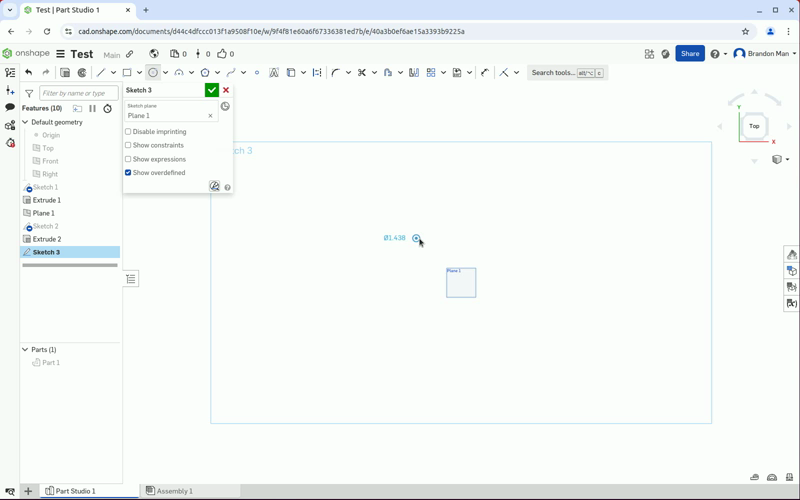
mouse_move(413, 238)
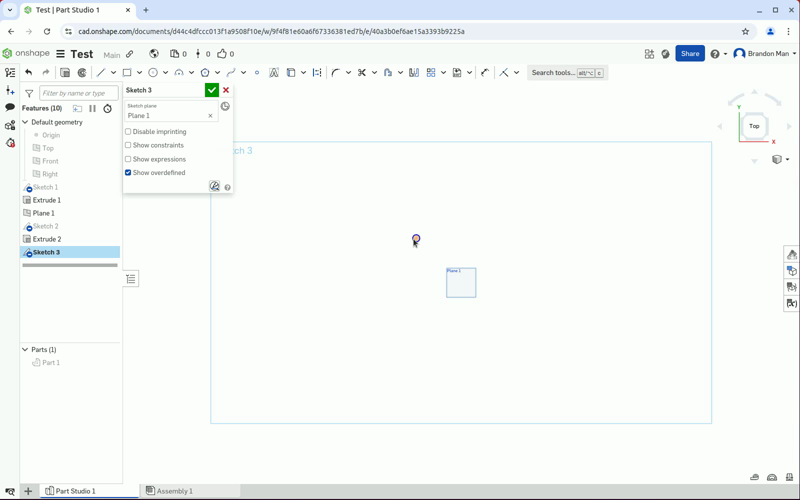
scroll(6)
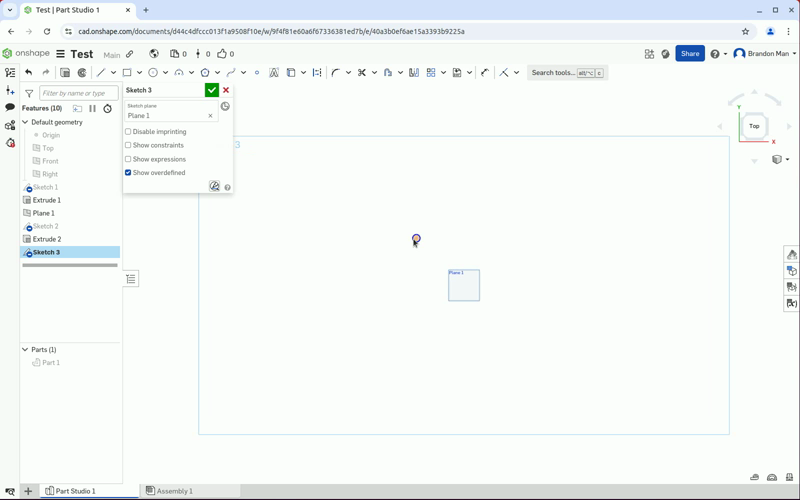
scroll(6)
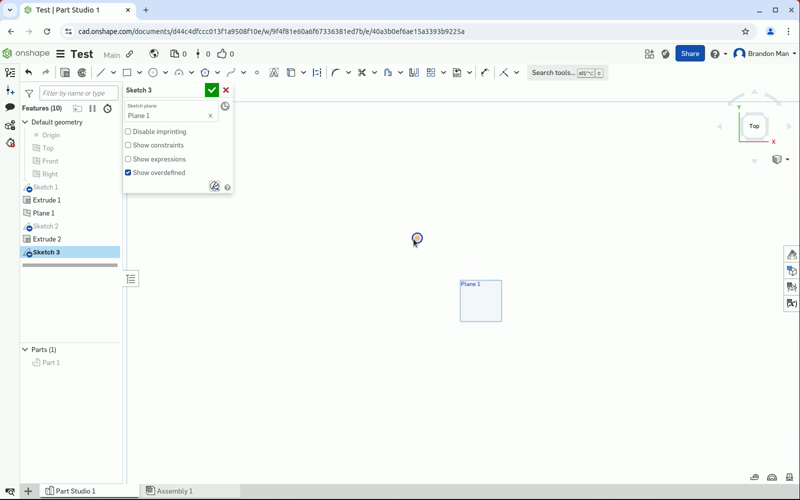
scroll(6)
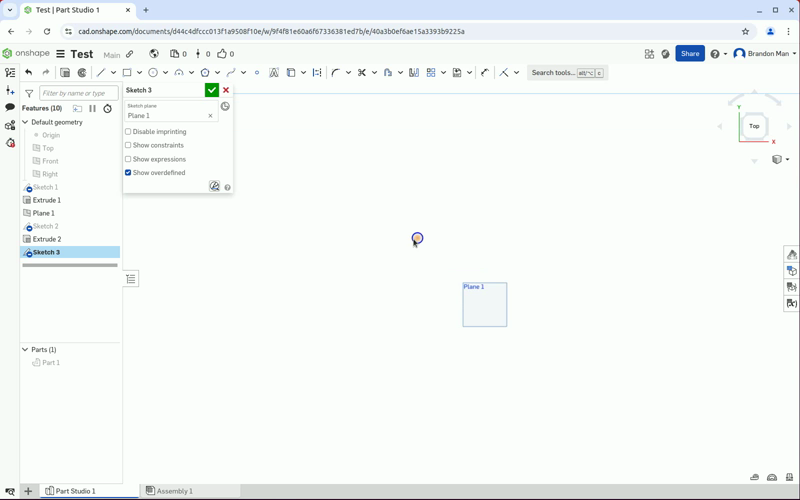
scroll(6)
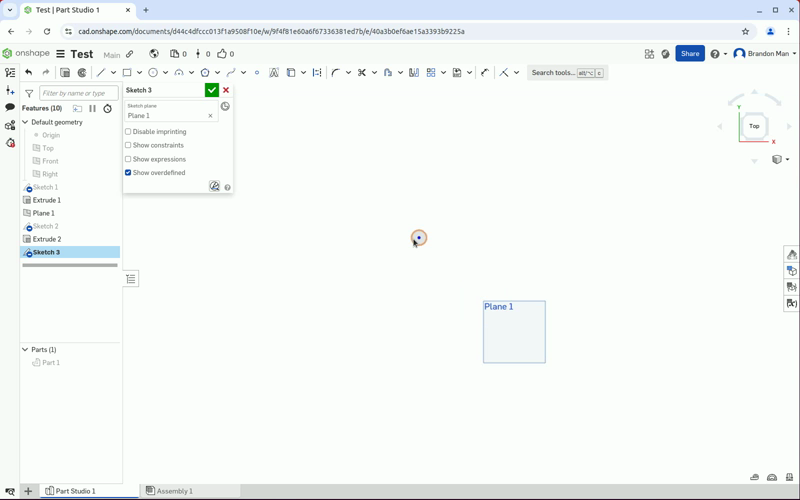
scroll(6)
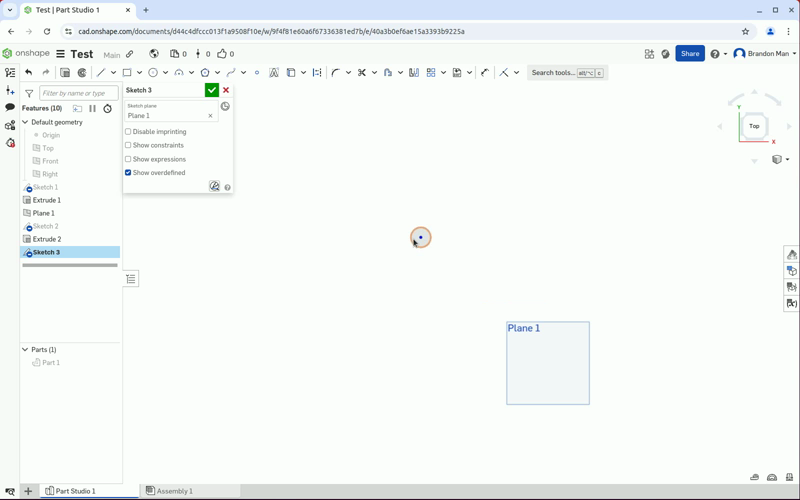
scroll(6)
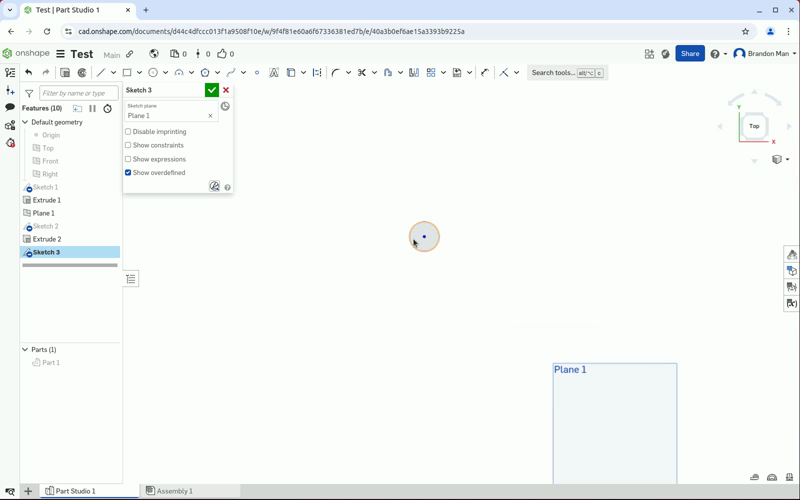
scroll(6)
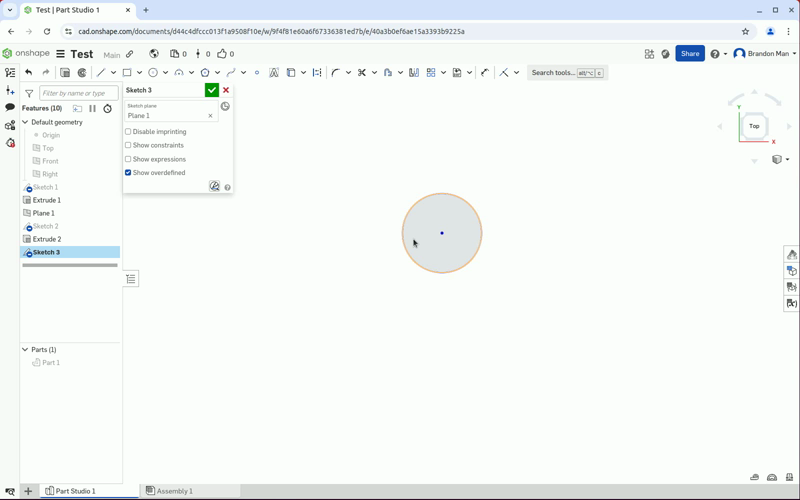
click(413, 238)
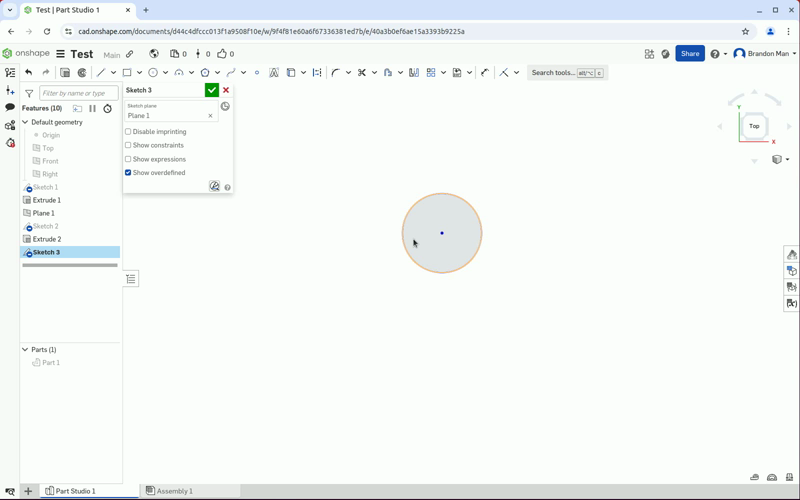
scroll(-6)
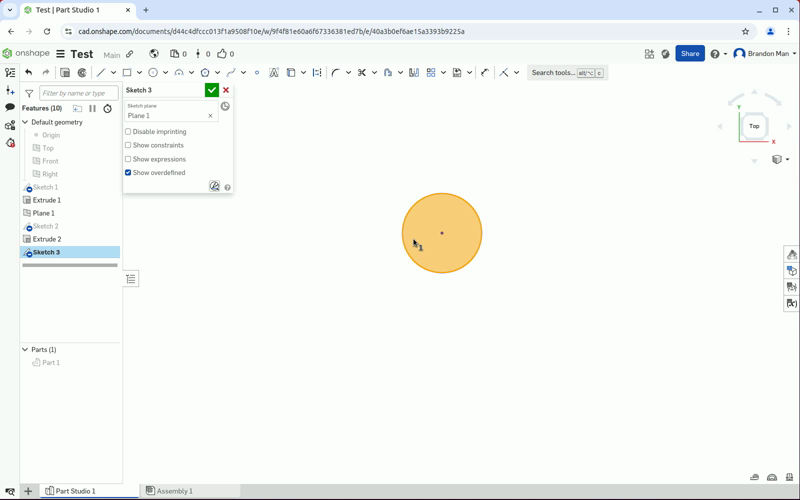
scroll(-6)
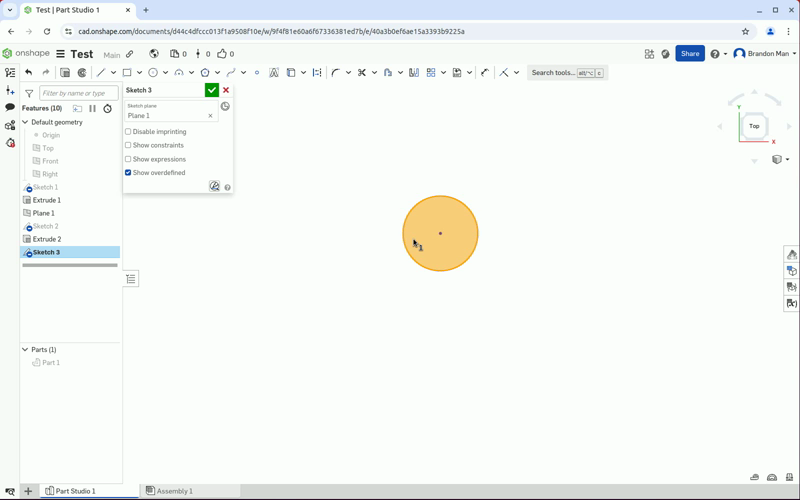
scroll(-6)
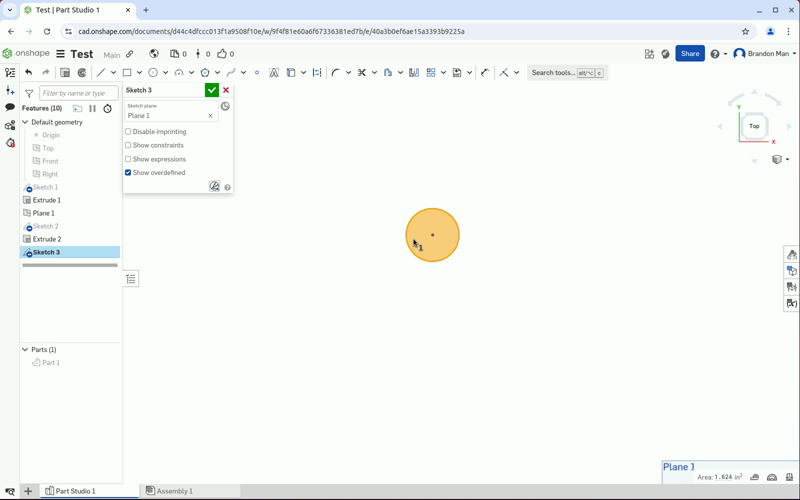
scroll(-6)
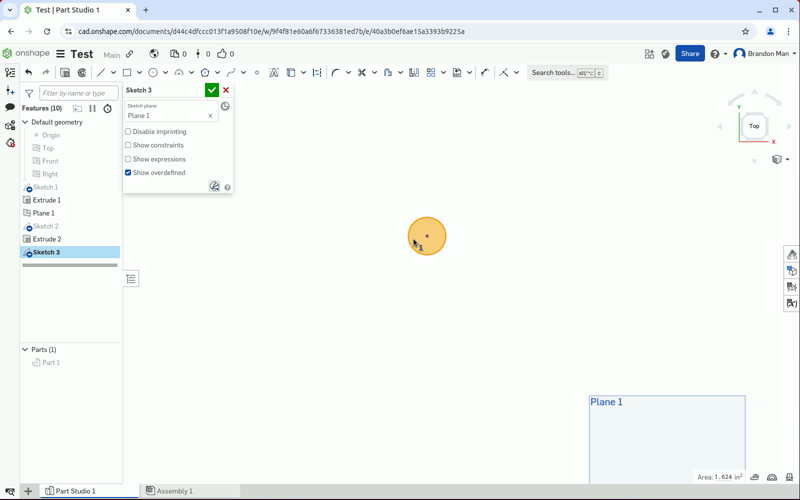
scroll(-6)
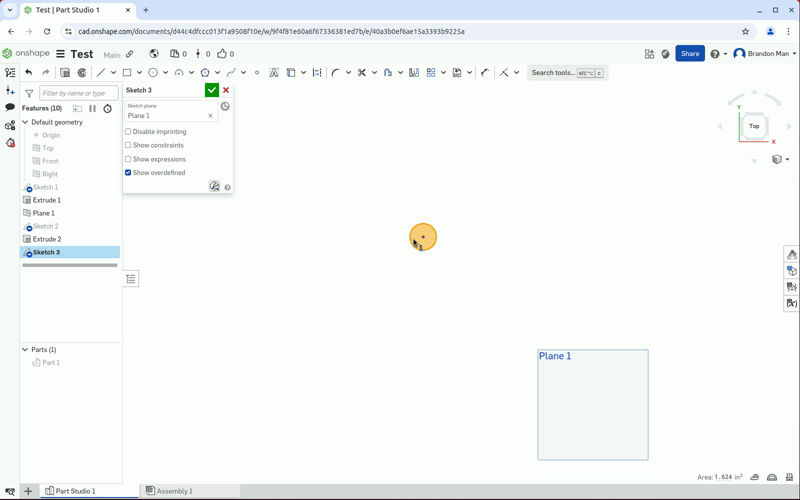
scroll(-6)
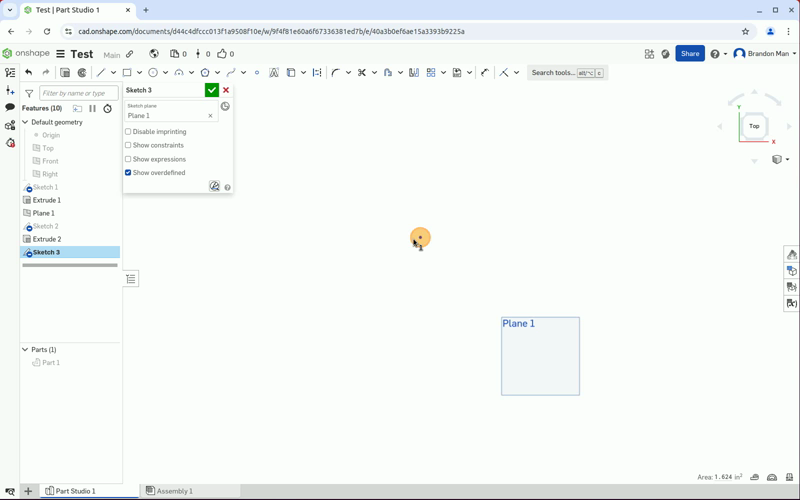
scroll(-6)
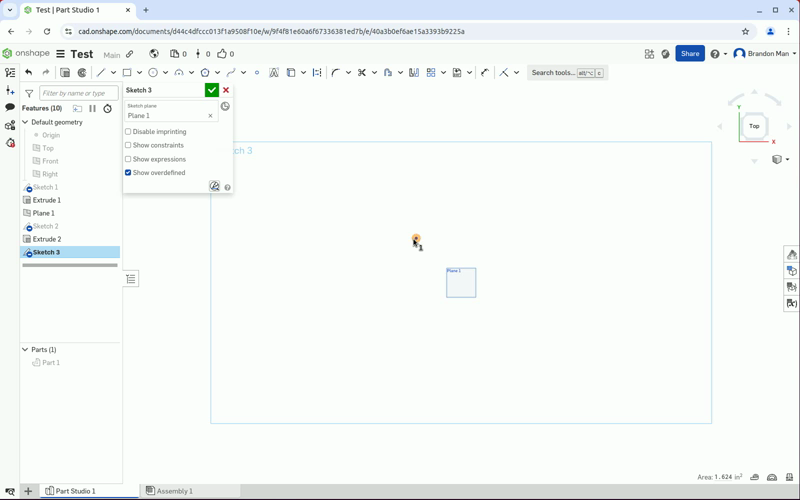
mouse_move(73, 352)
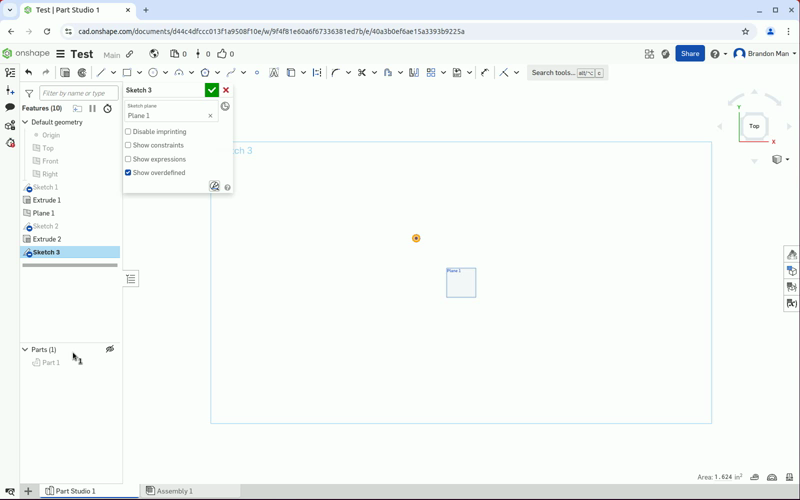
key(shift+y)
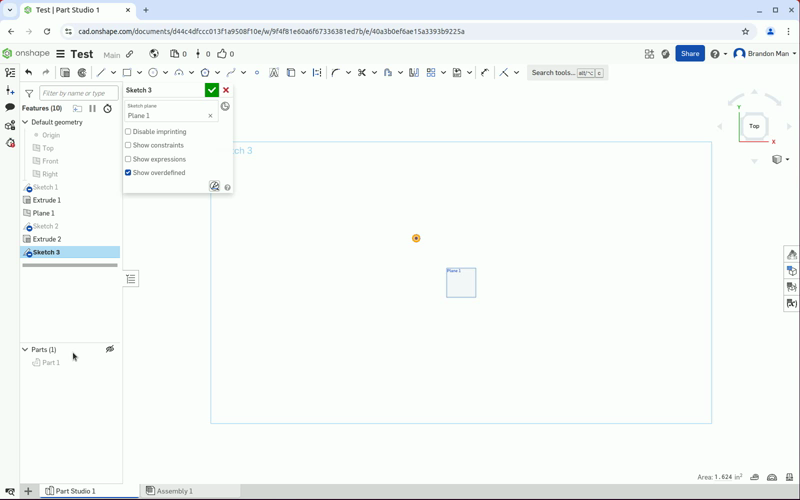
key(shift+e)
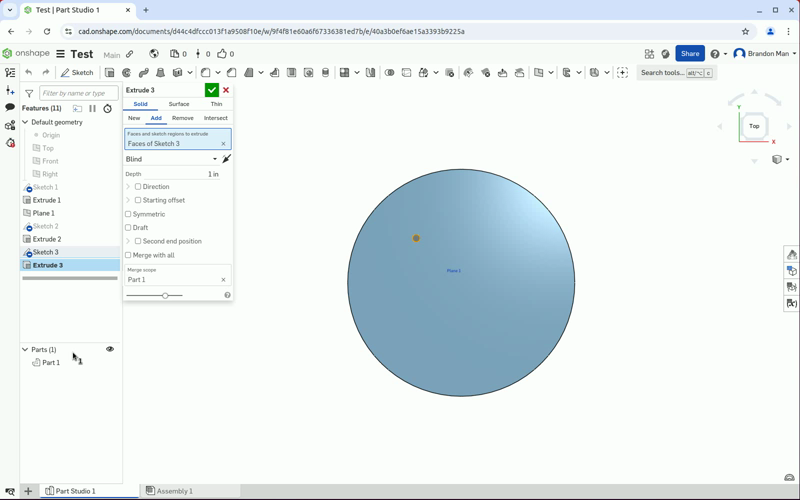
mouse_move(143, 106)
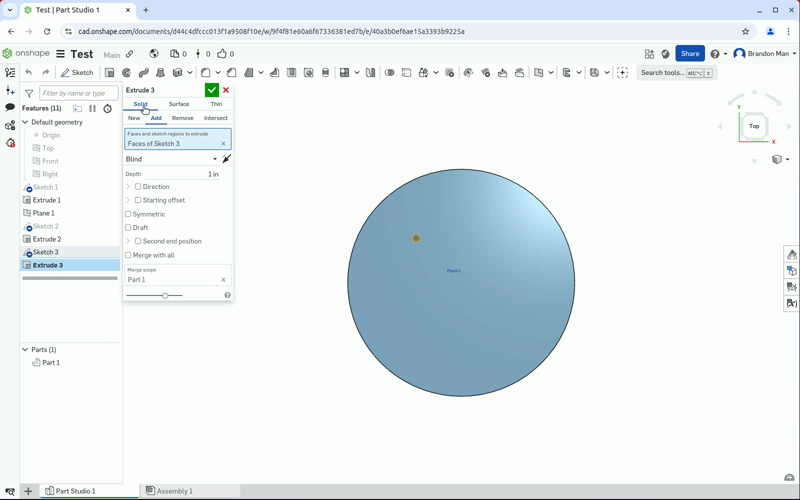
click(143, 106)
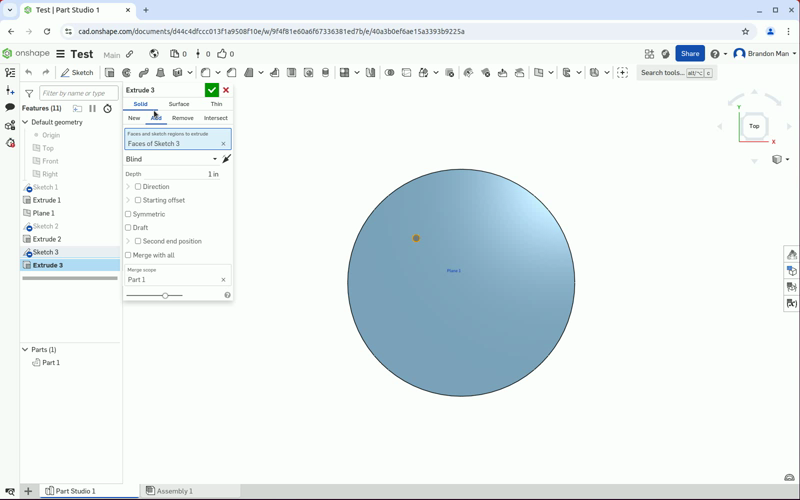
mouse_move(186, 120)
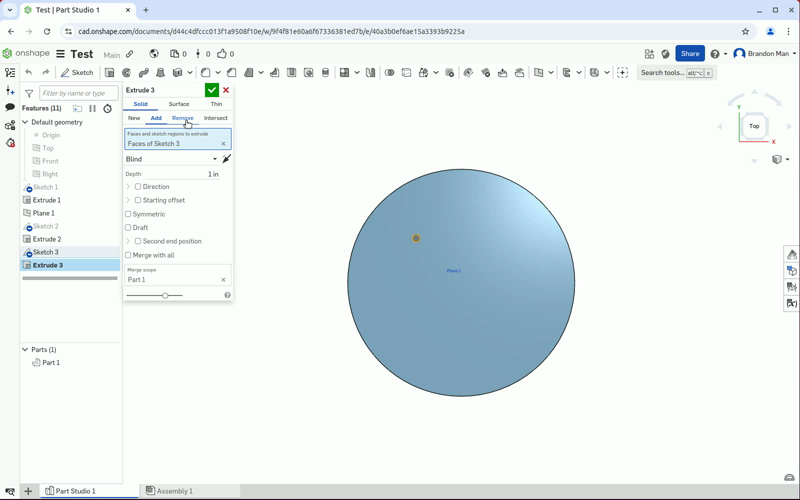
click(186, 120)
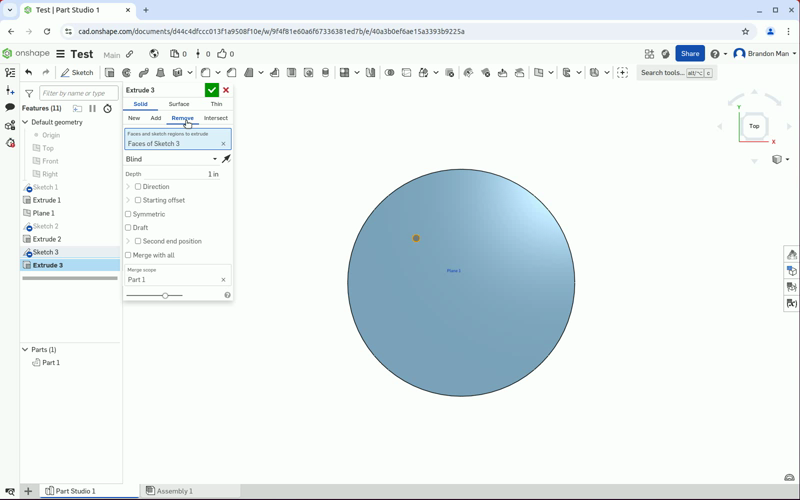
key(tab, 4)
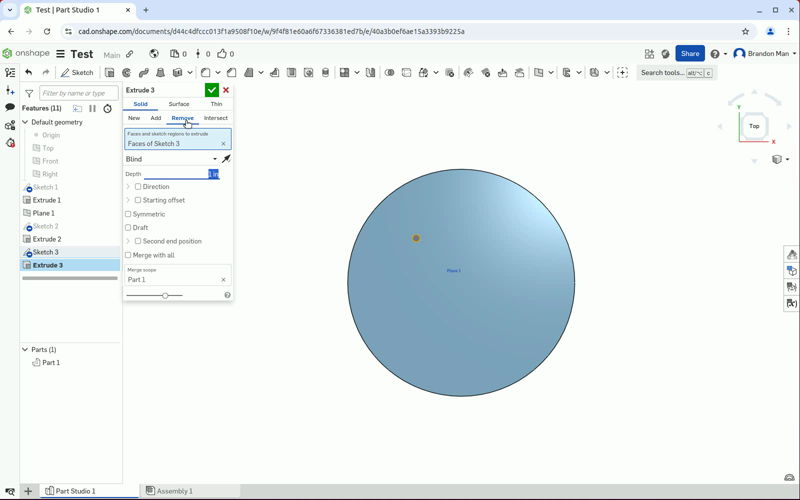
text(9.147)
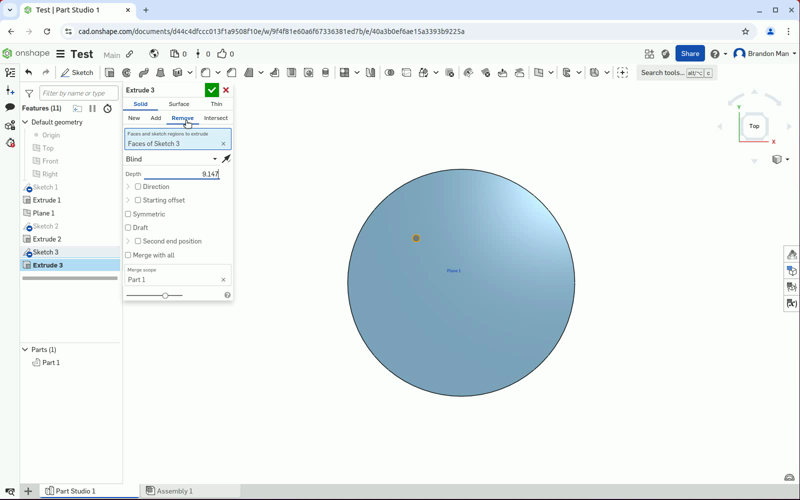
key(tab, 6)
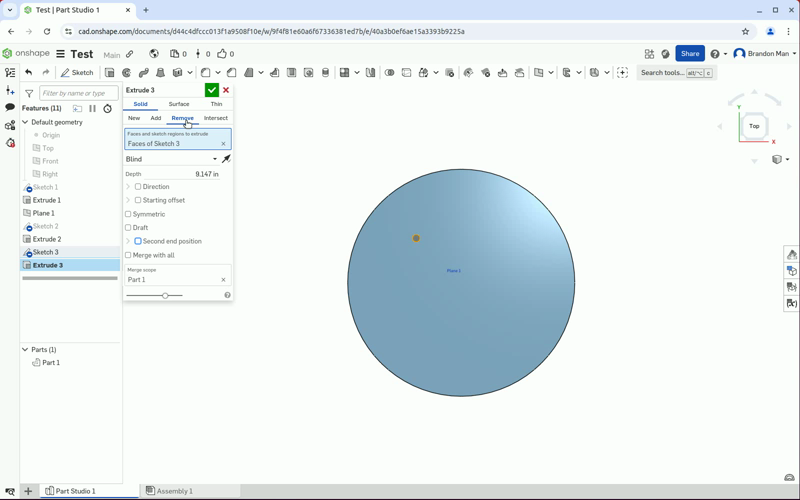
key(space)
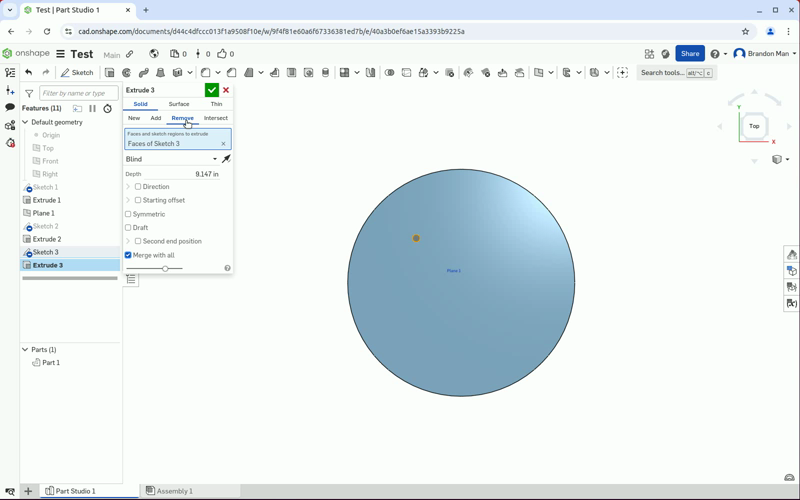
key(enter)
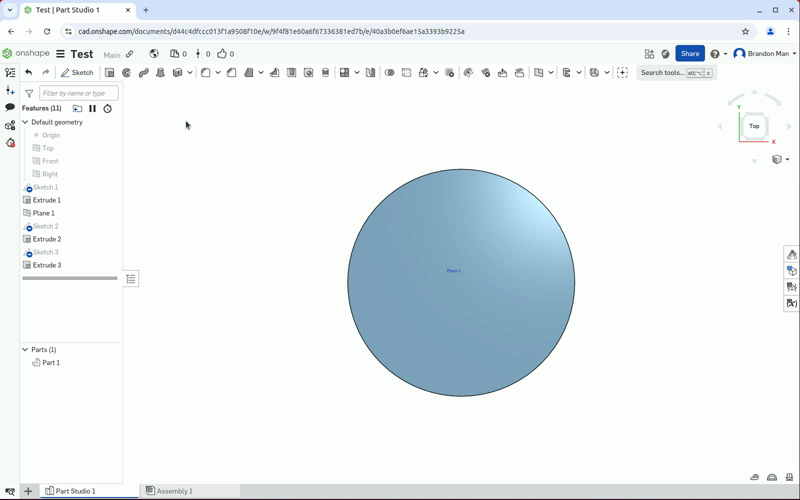
key(shift+h)
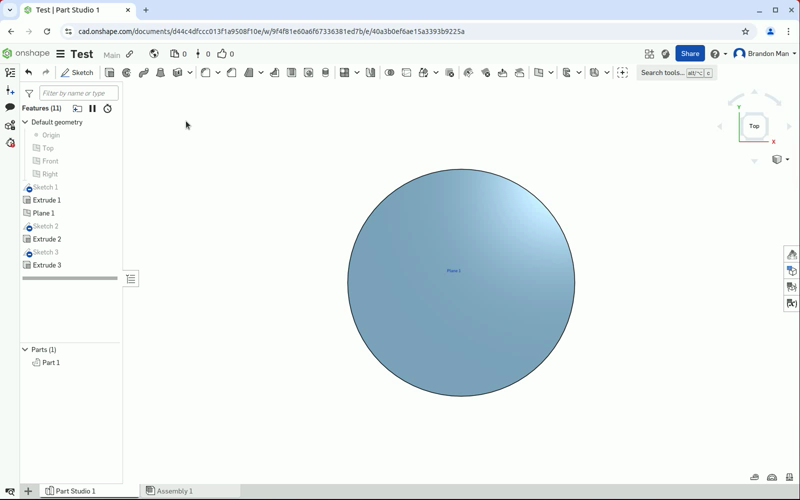
key(shift+h)
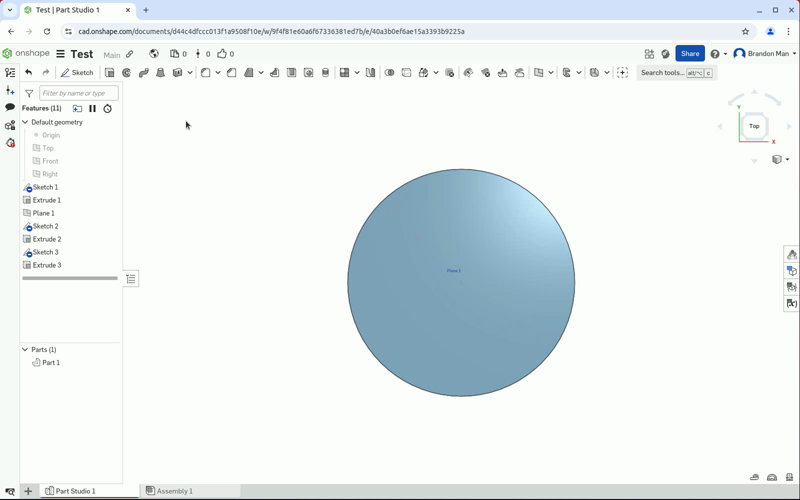
key(shift+7)
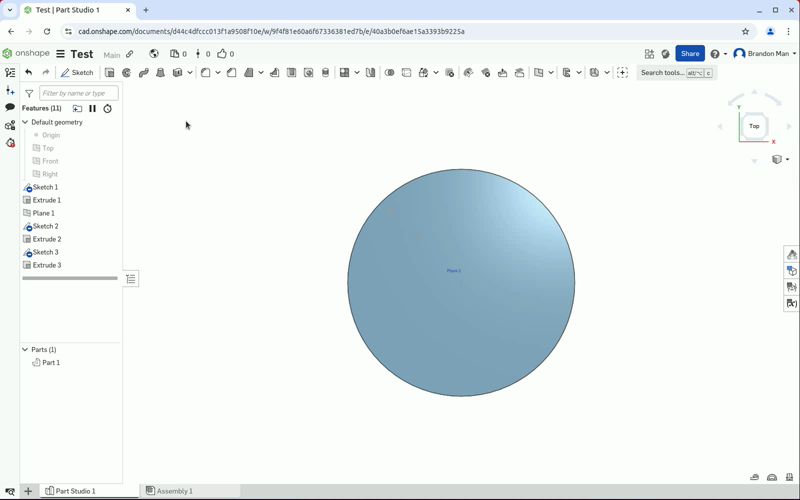
key(up, 3)
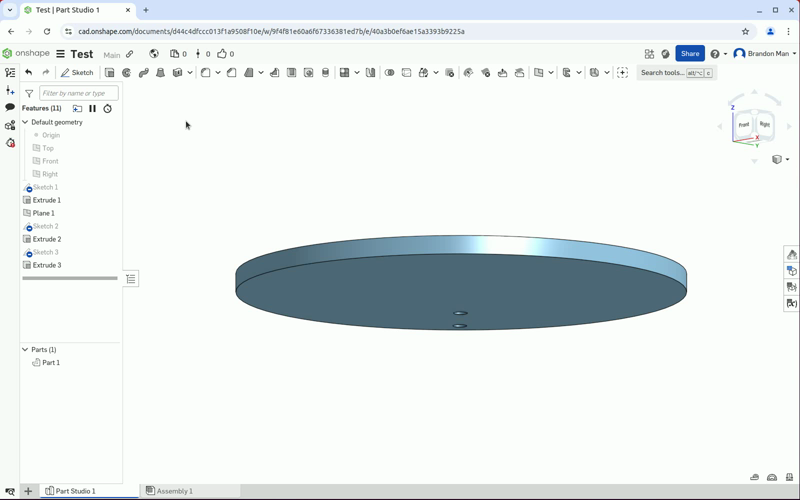
key(left, 3)
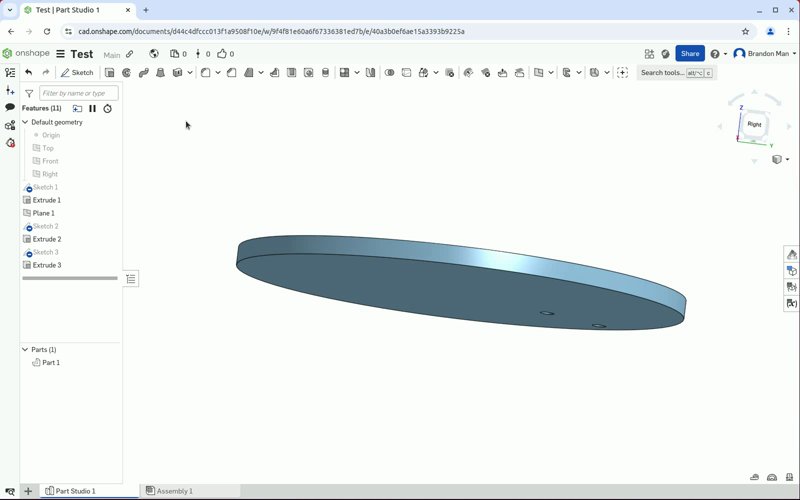
key(right, 3)
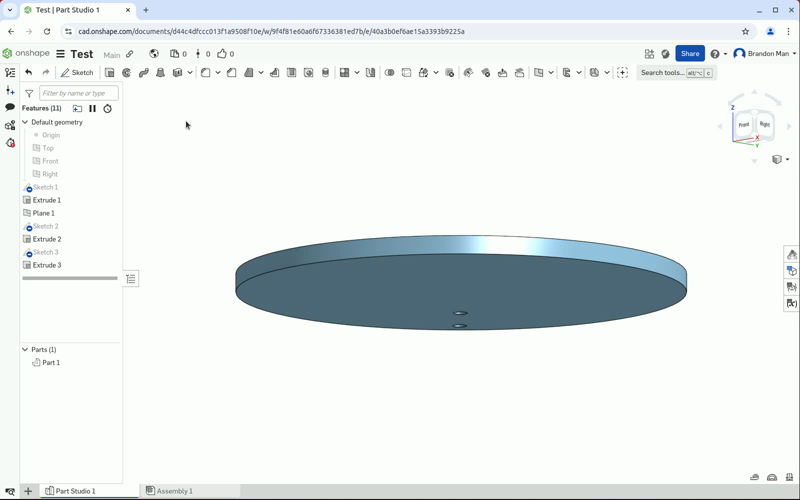
key(down, 3)
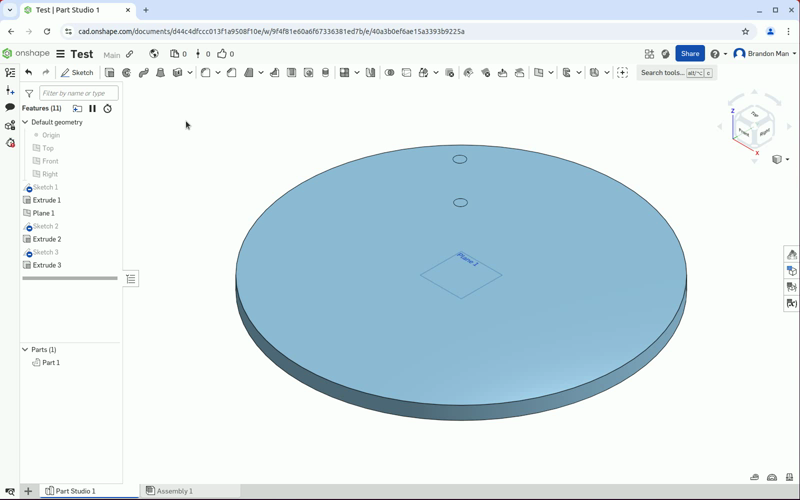
mouse_move(73, 189)
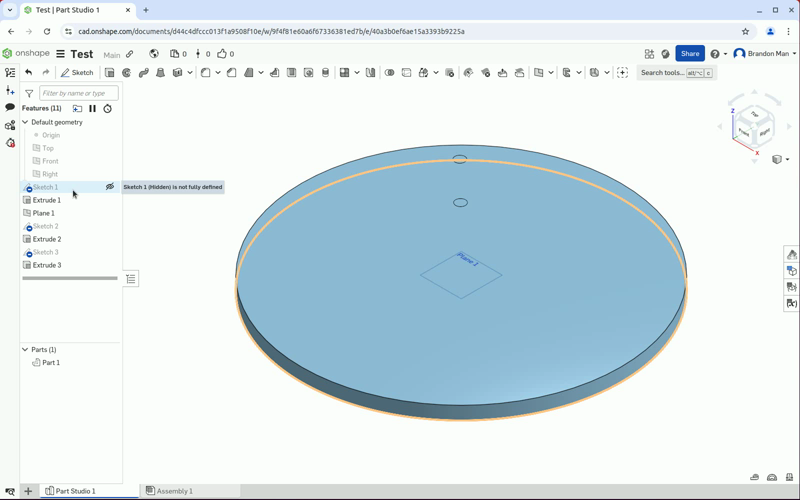
click(73, 189)